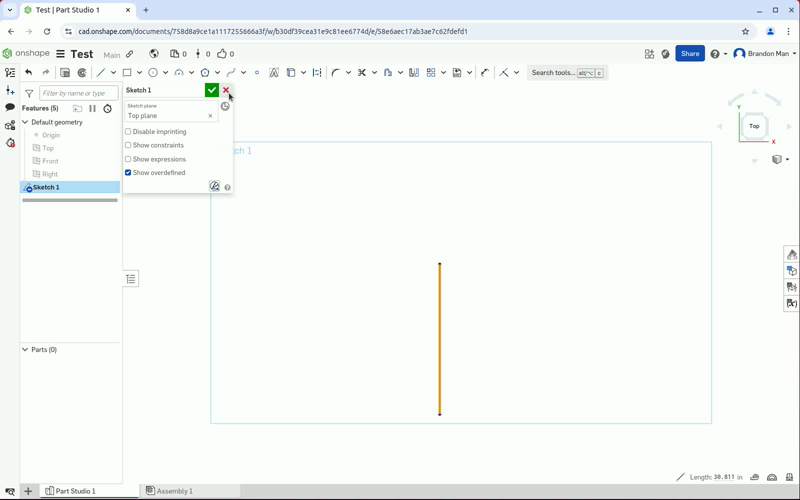
key(shift+h)
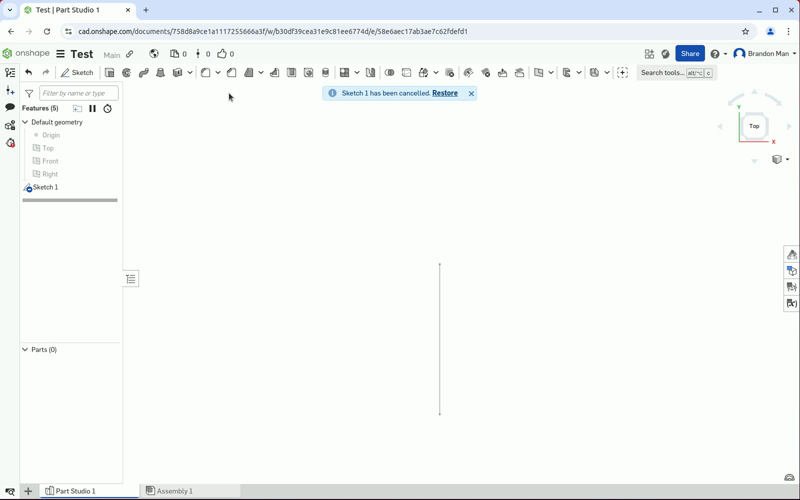
mouse_move(73, 352)
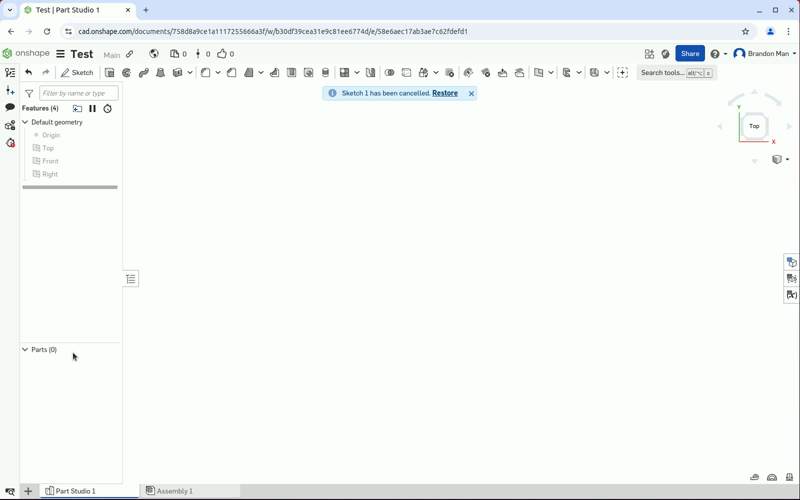
key(y)
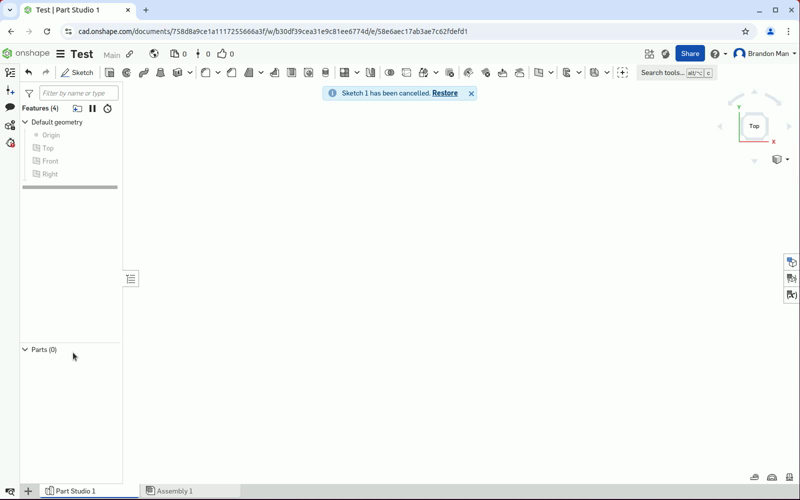
key(shift+p)
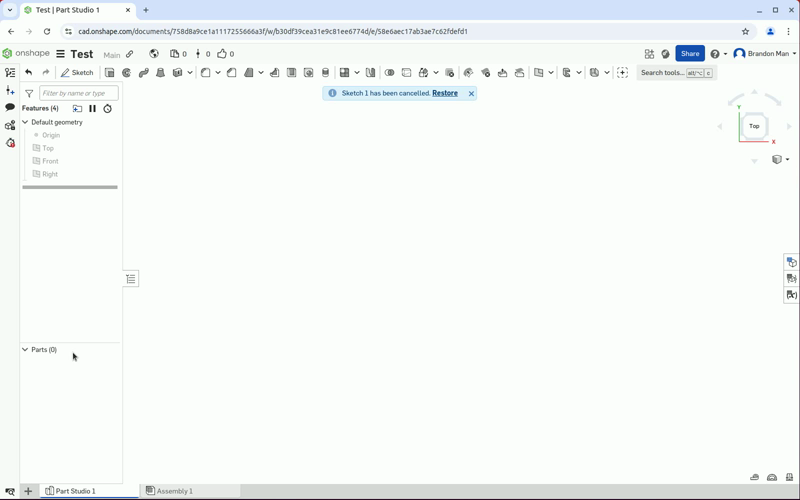
key(space)
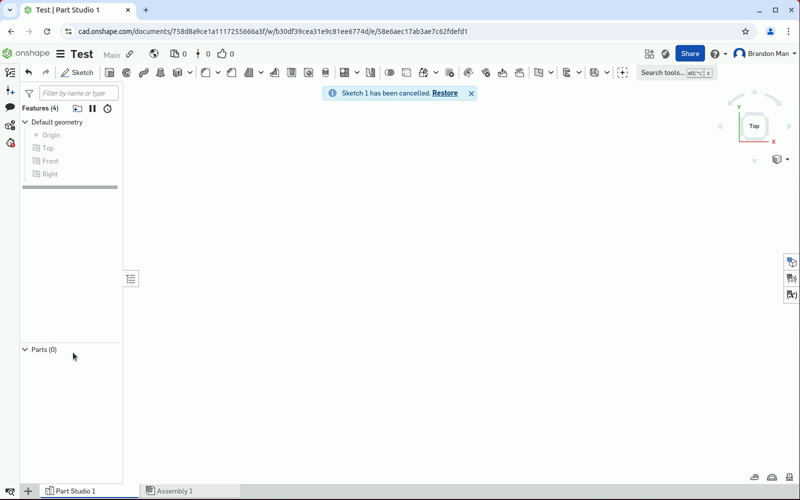
key_down(shift)
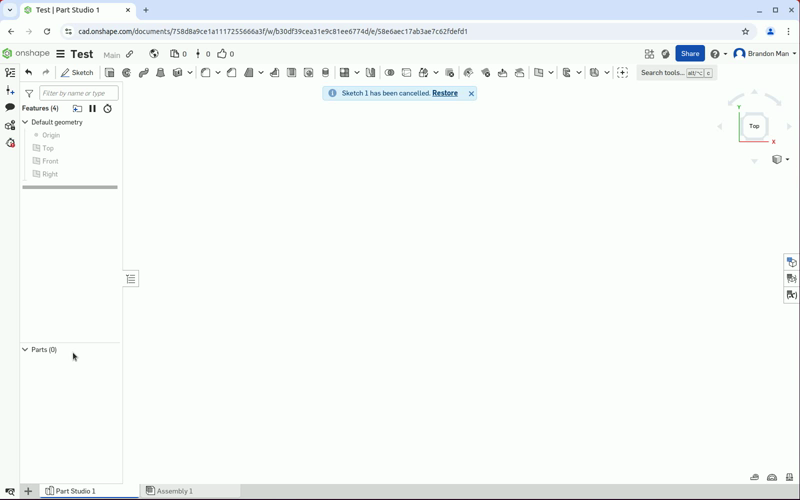
key(up)
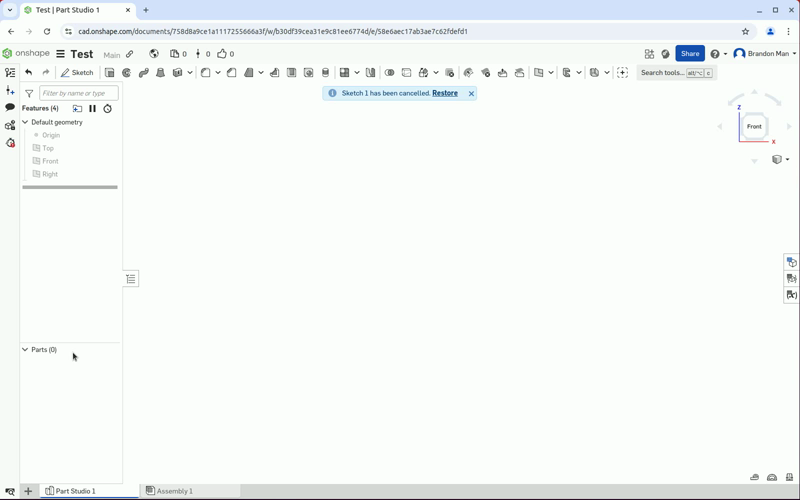
key_up(shift)
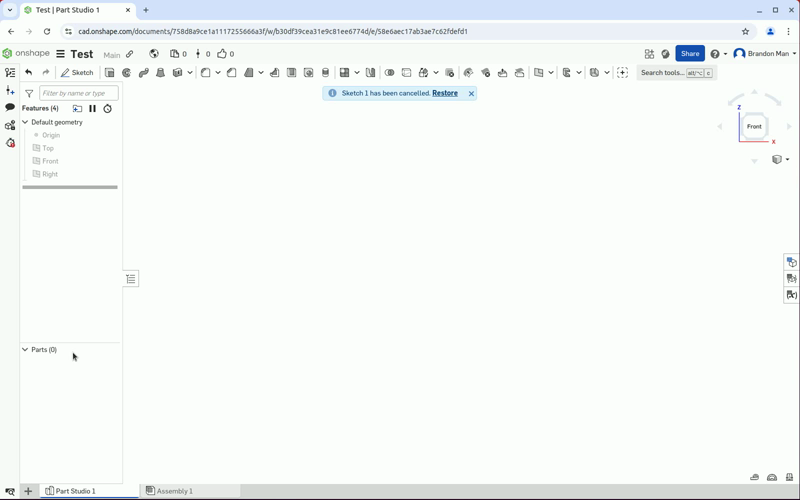
mouse_move(73, 352)
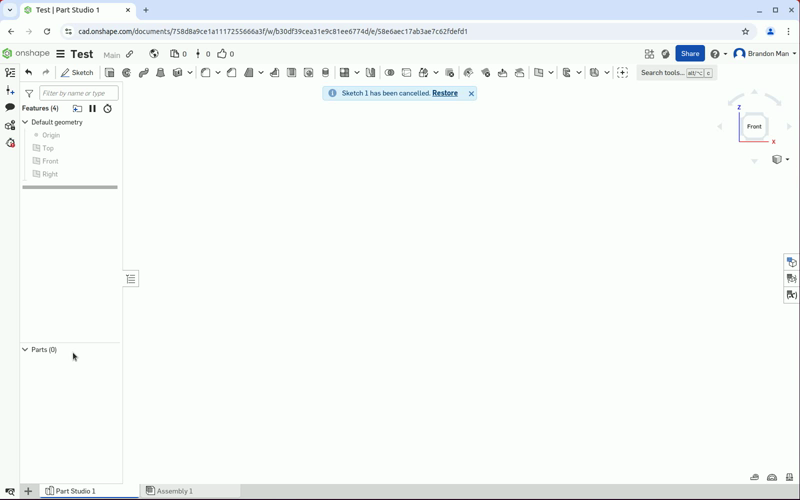
key(shift+y)
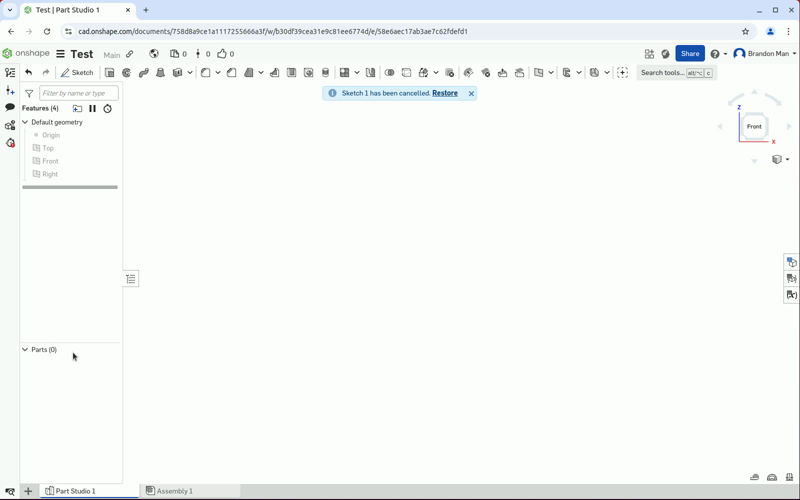
key(shift+s)
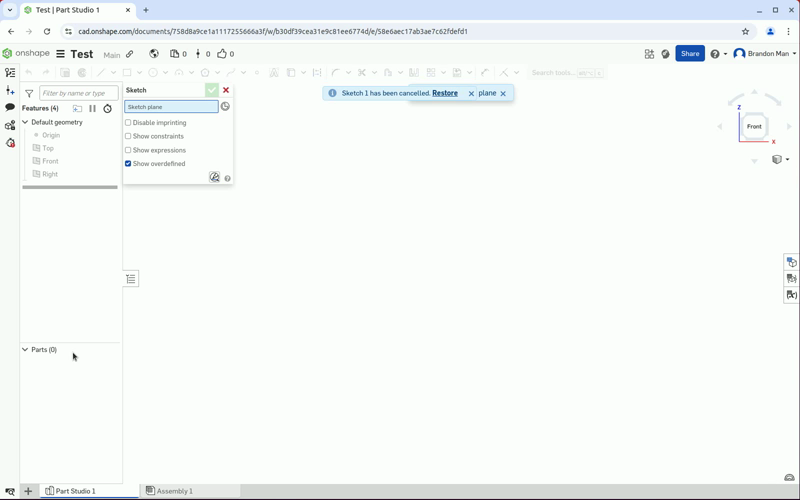
mouse_move(73, 163)
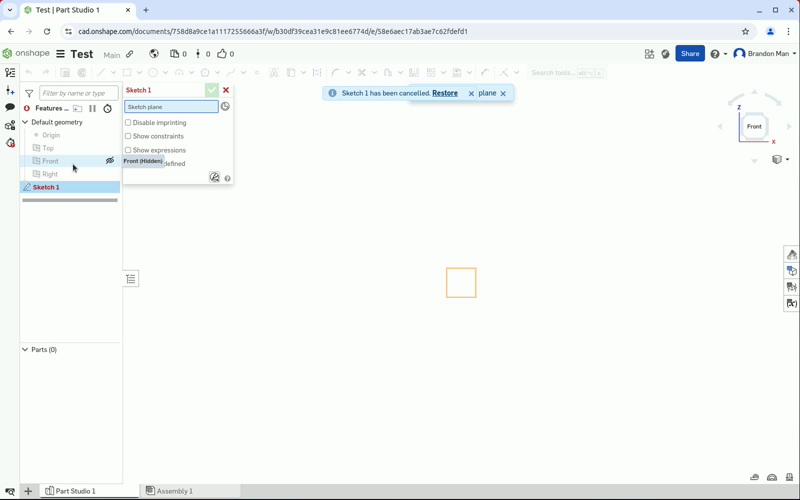
click(73, 163)
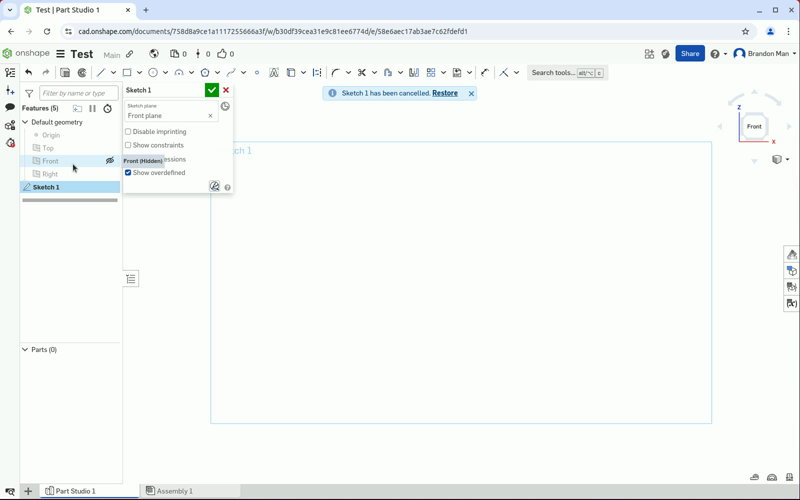
mouse_move(73, 352)
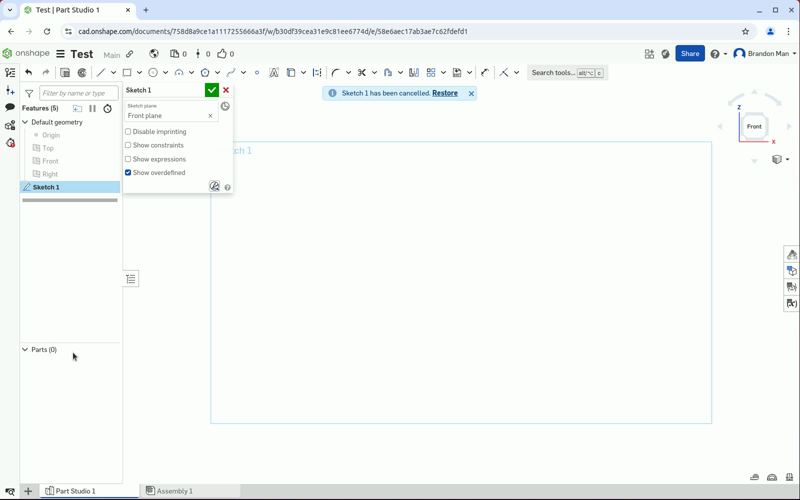
key(y)
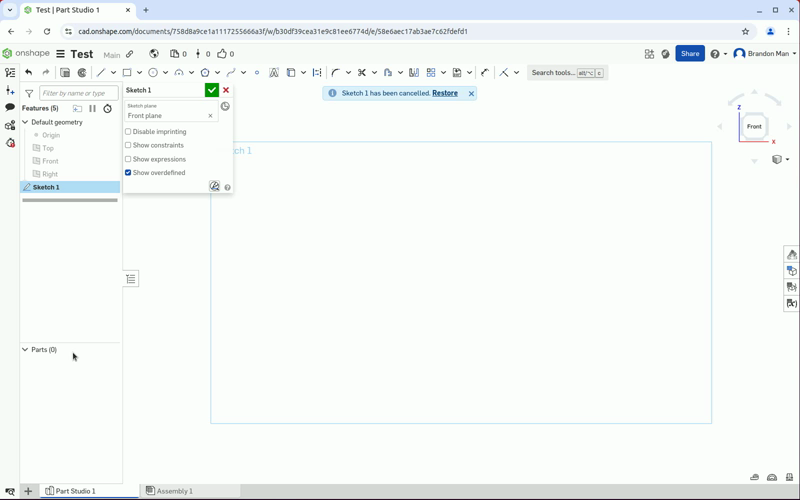
key(l)
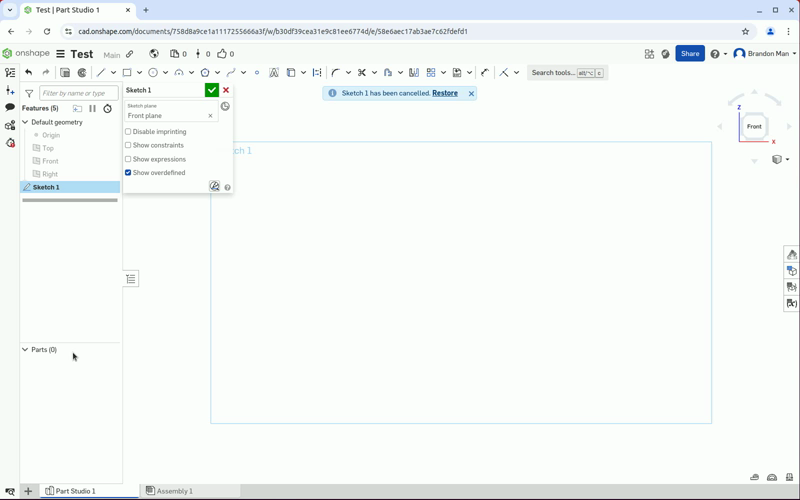
key_down(shift)
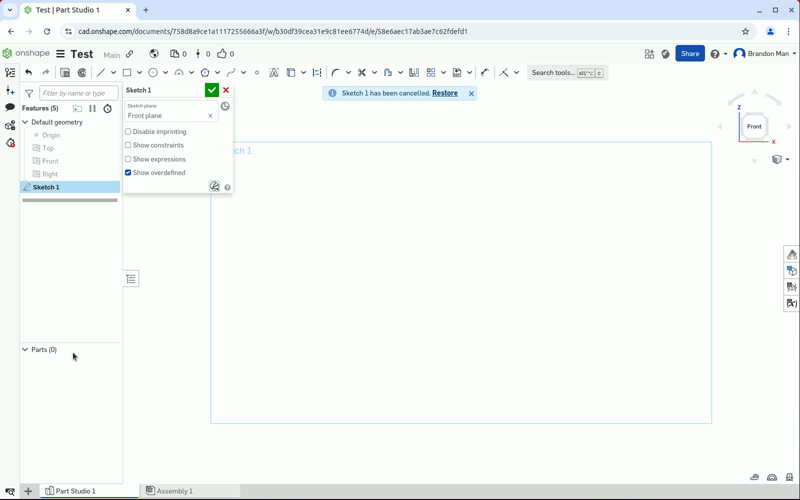
mouse_move(348, 373)
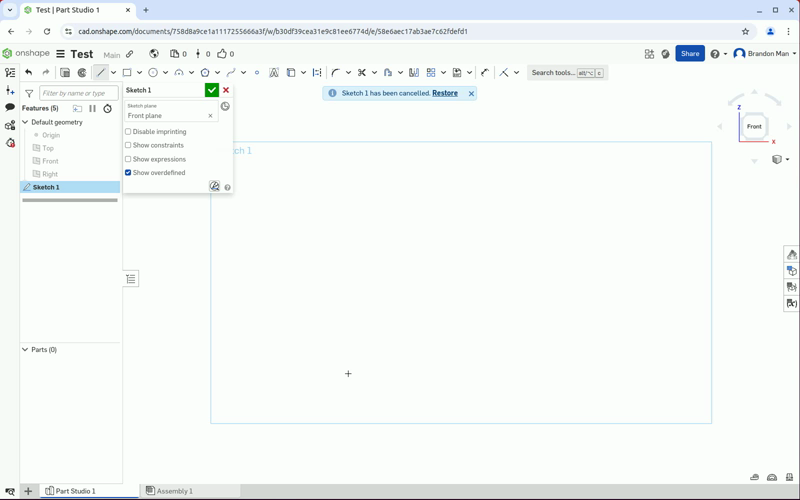
click(348, 373)
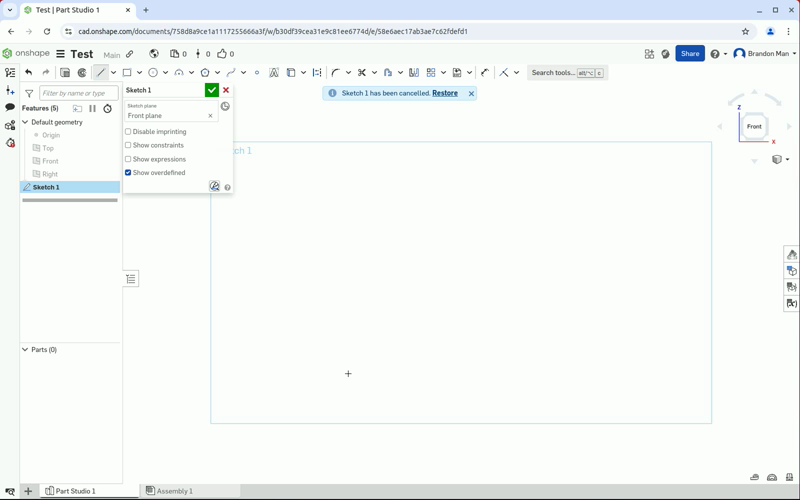
key_up(shift)
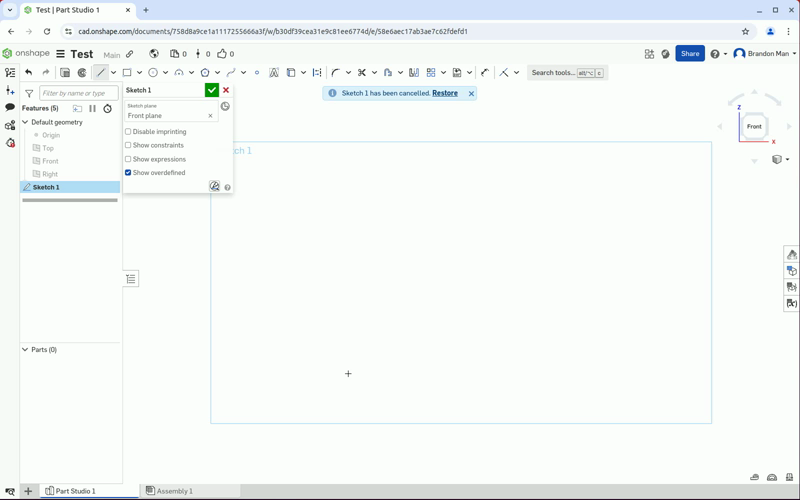
key_down(shift)
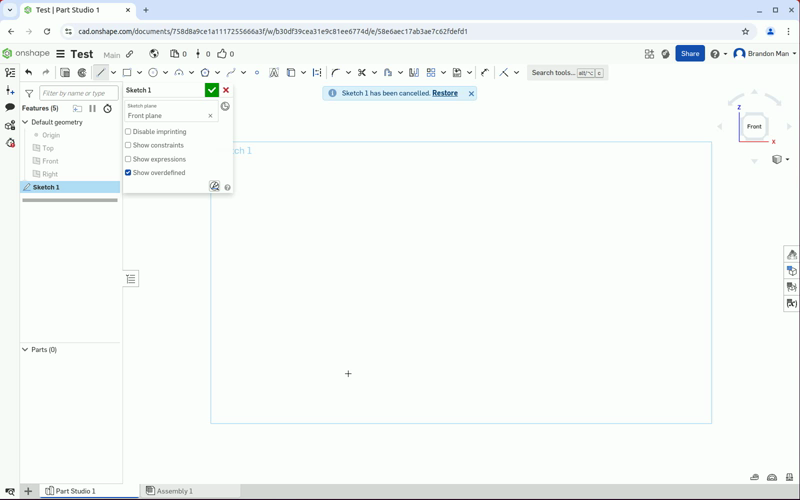
mouse_move(572, 373)
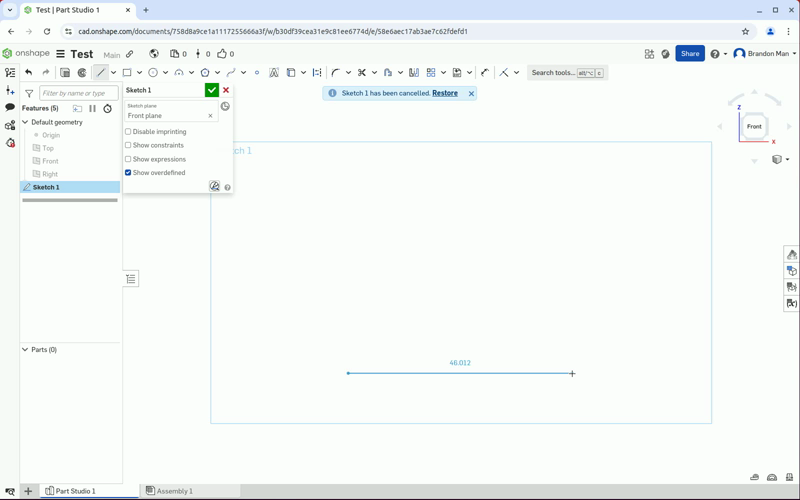
click(572, 373)
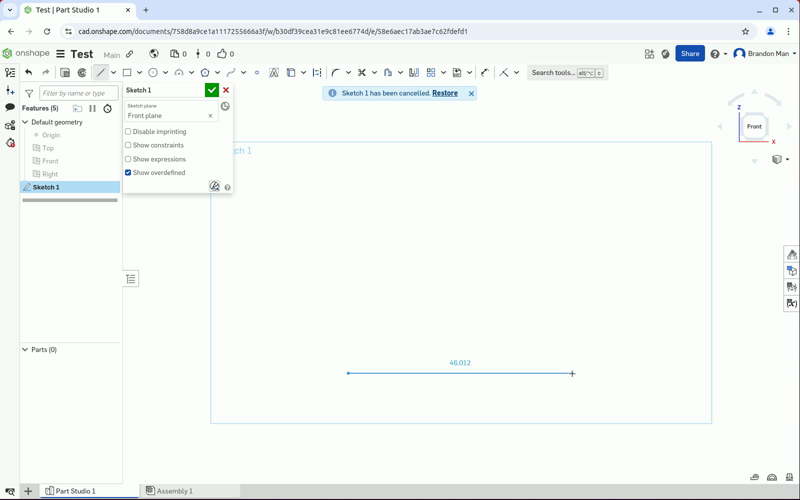
key_up(shift)
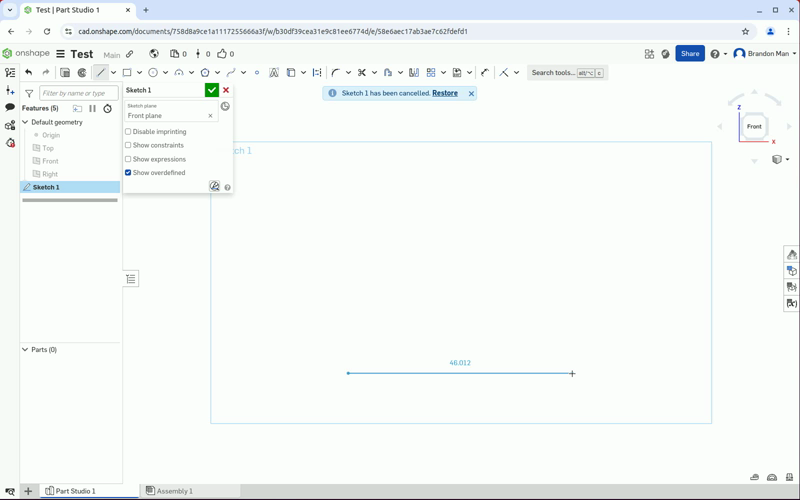
key_down(shift)
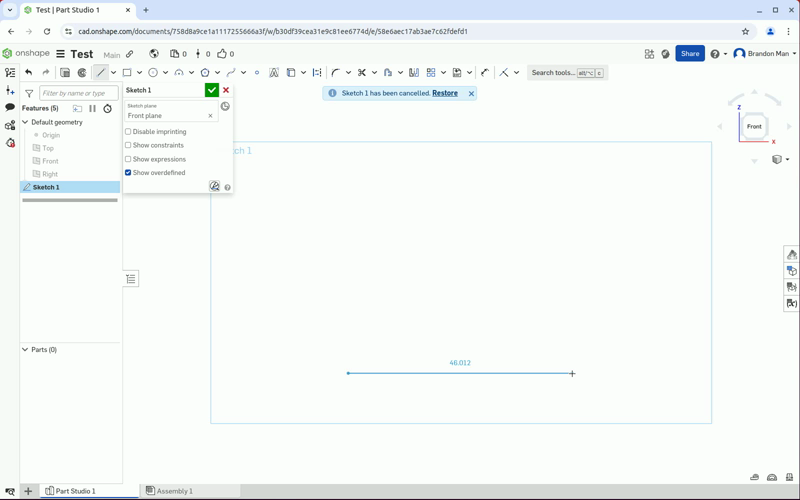
mouse_move(572, 194)
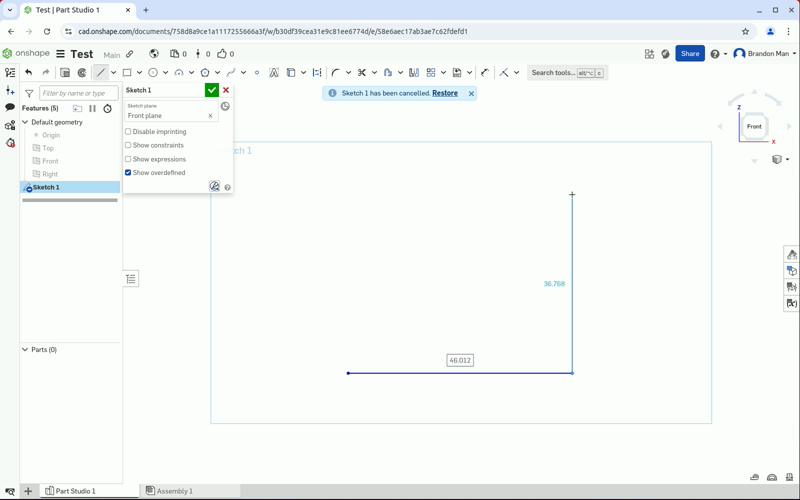
click(572, 194)
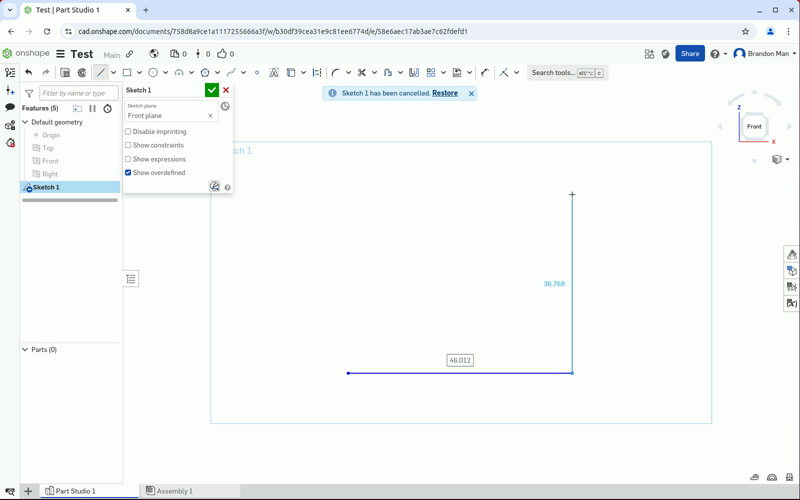
key_up(shift)
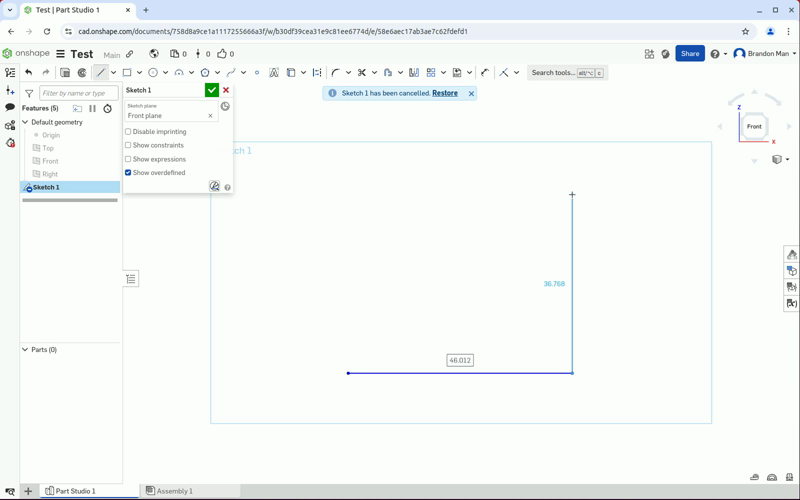
key_down(shift)
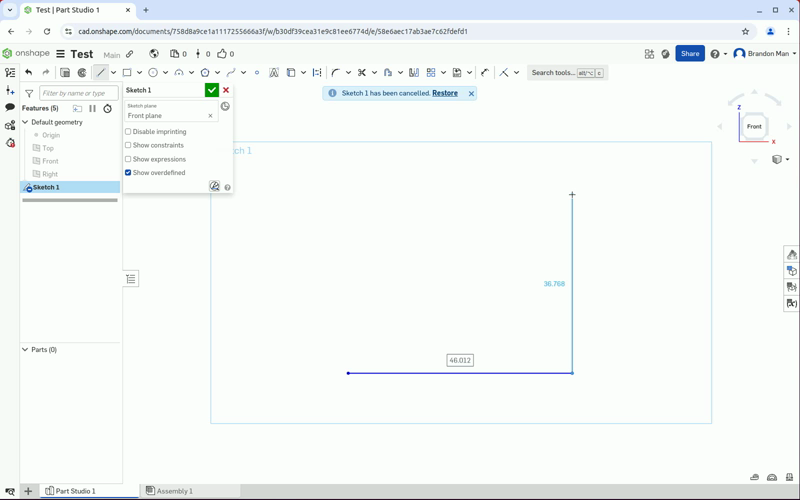
mouse_move(348, 194)
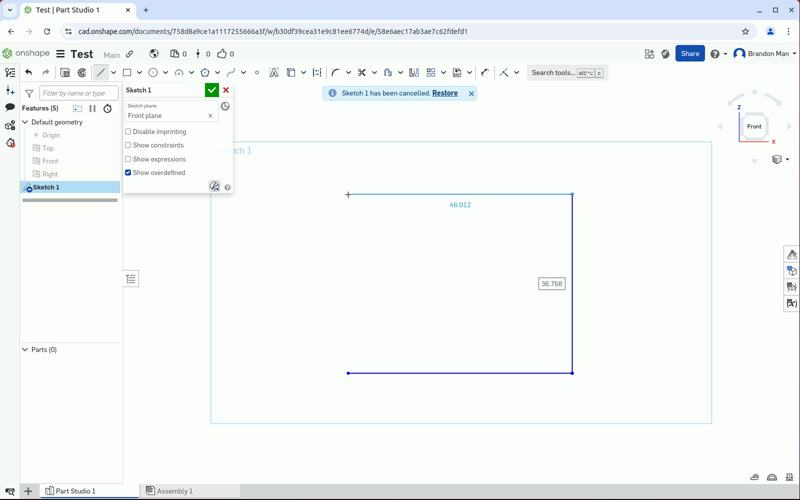
click(348, 194)
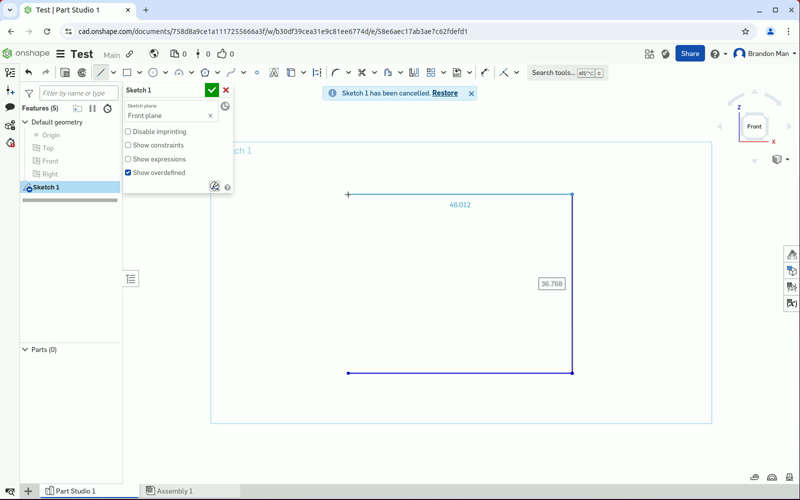
key_up(shift)
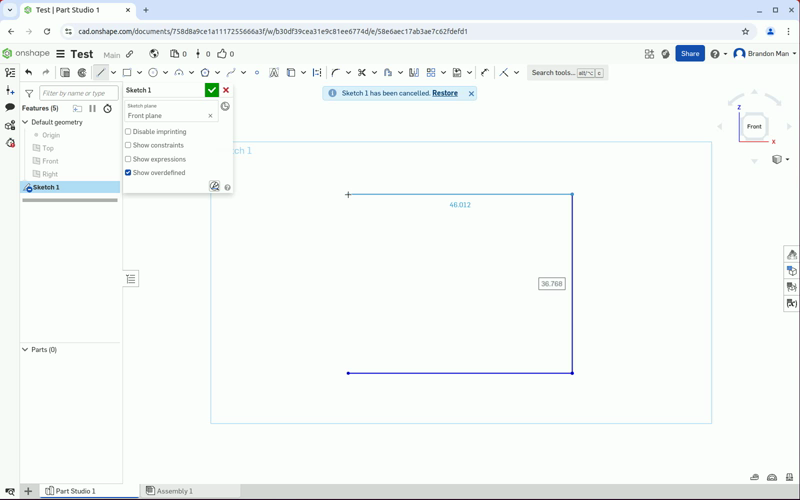
key_down(shift)
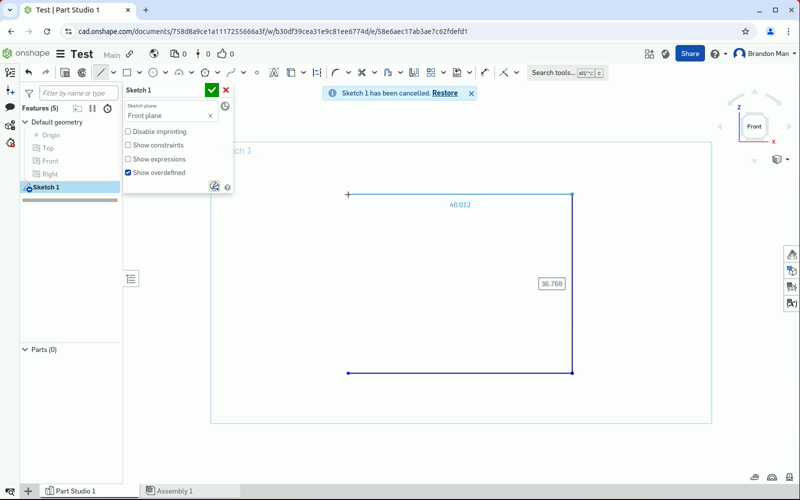
mouse_move(348, 373)
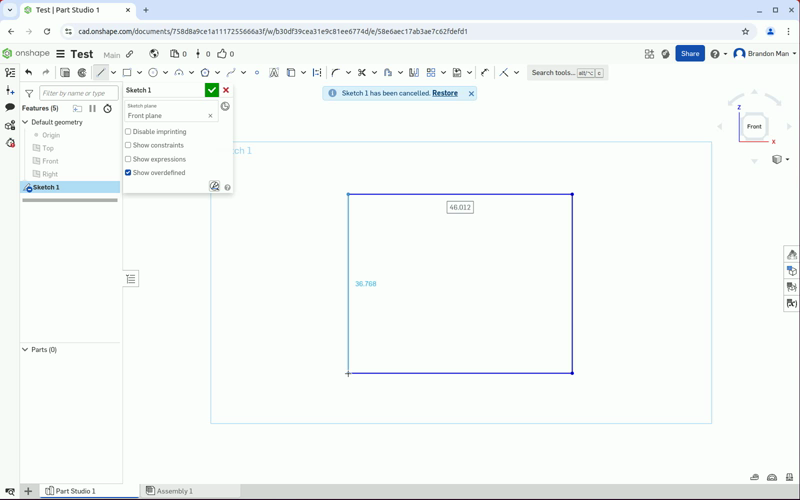
key_up(shift)
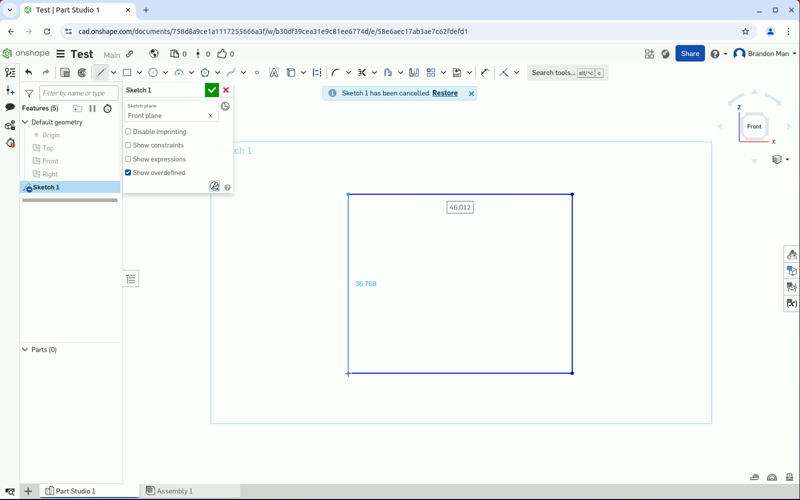
click(348, 373)
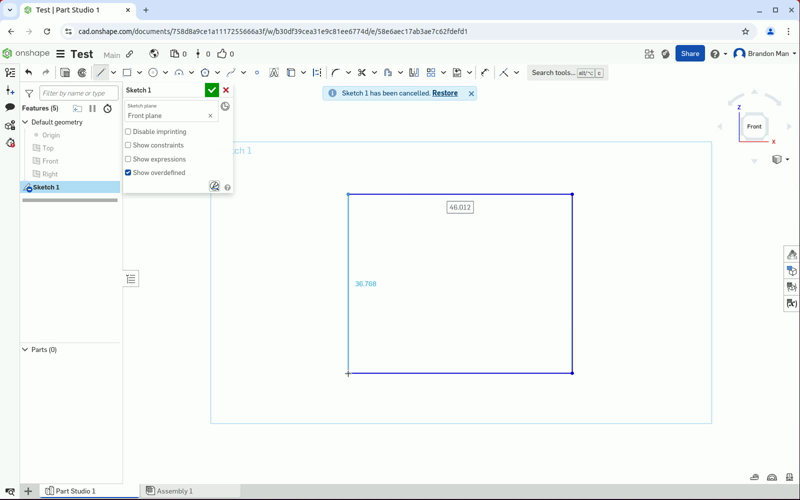
key(esc)
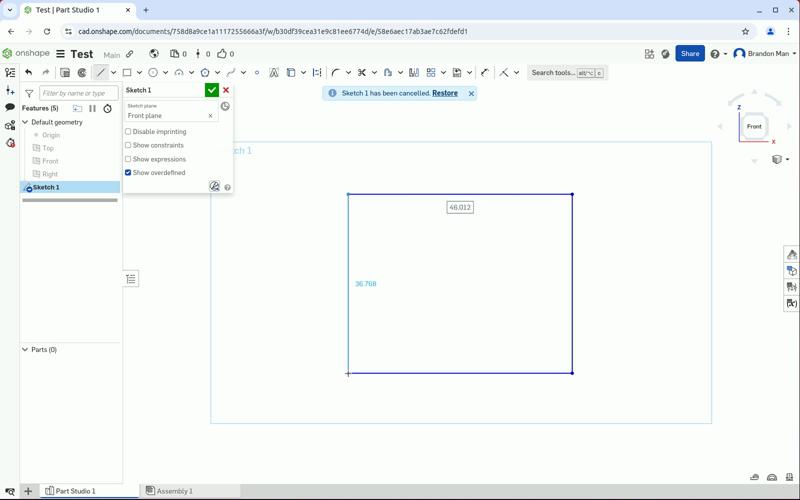
mouse_move(542, 241)
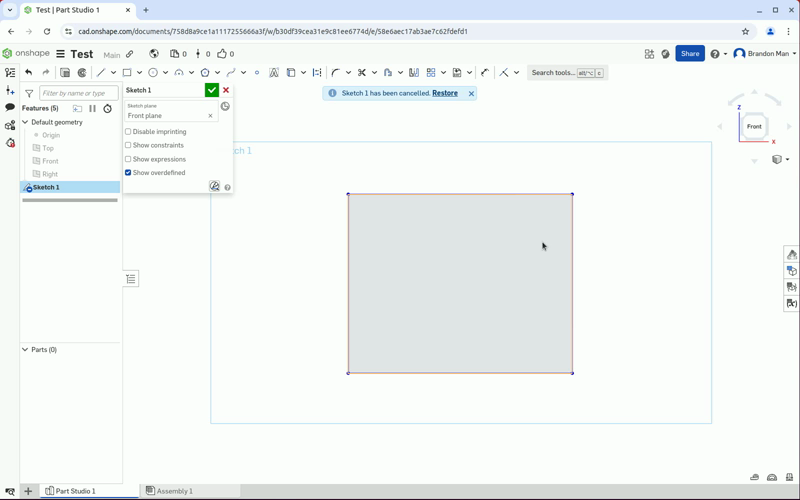
click(542, 241)
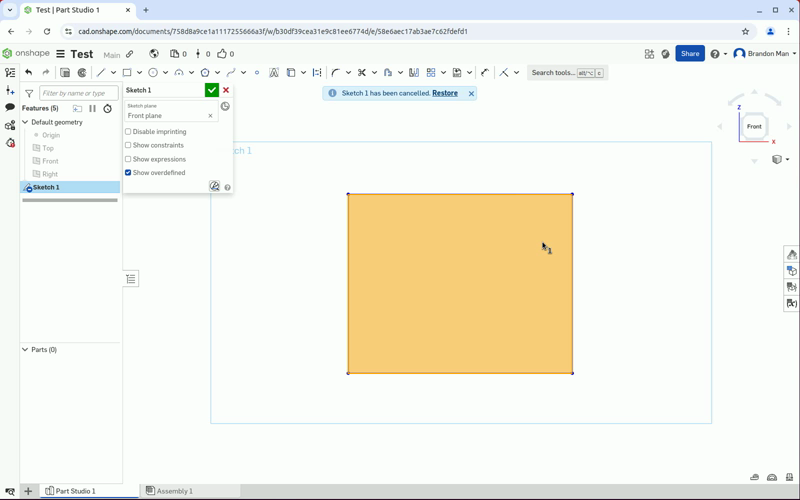
mouse_move(73, 352)
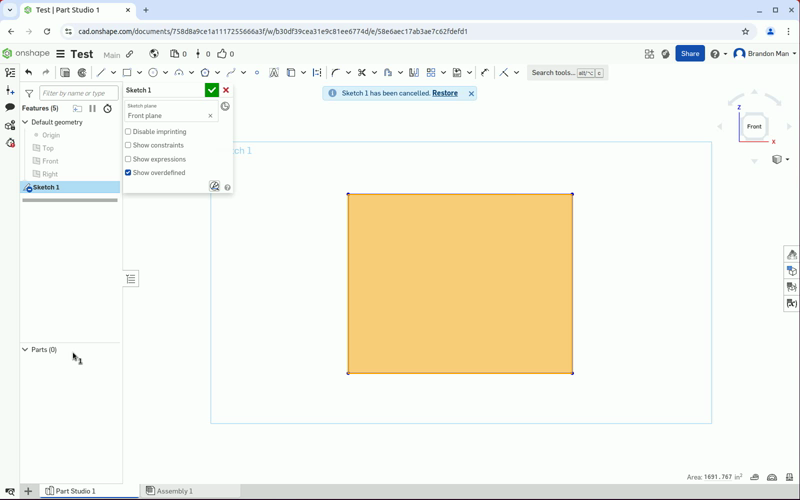
key(shift+y)
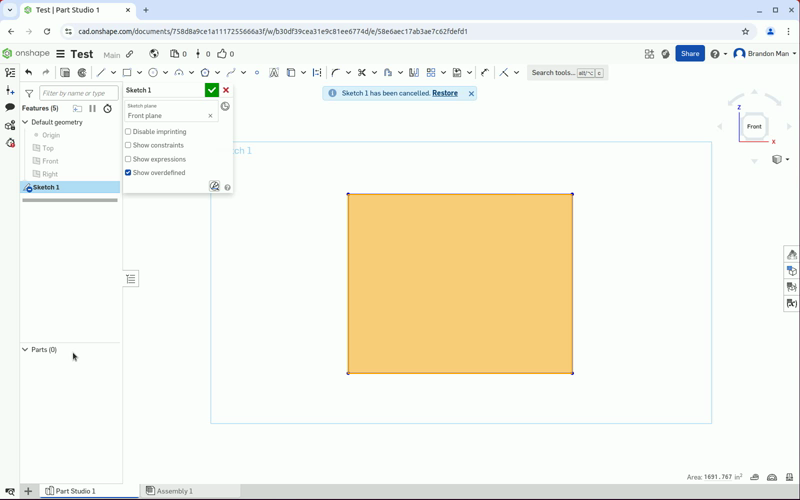
key(shift+e)
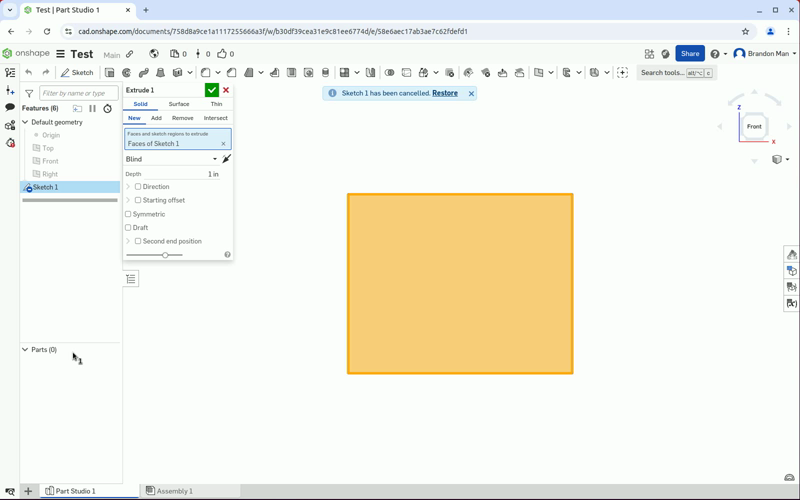
mouse_move(143, 106)
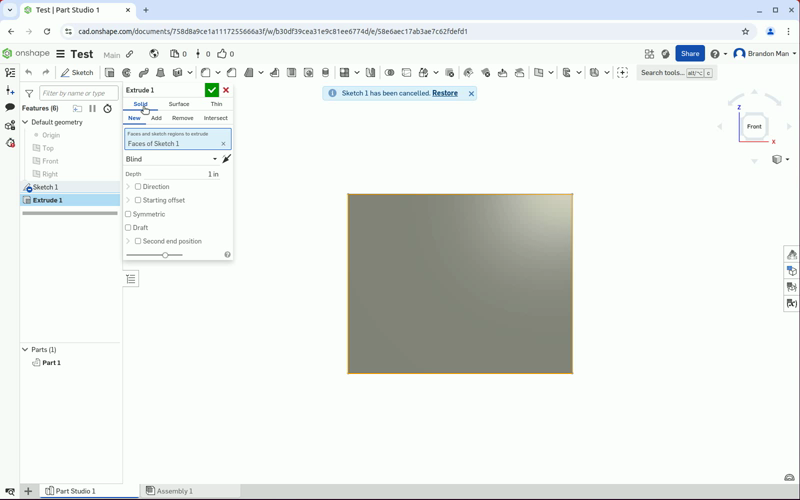
click(143, 106)
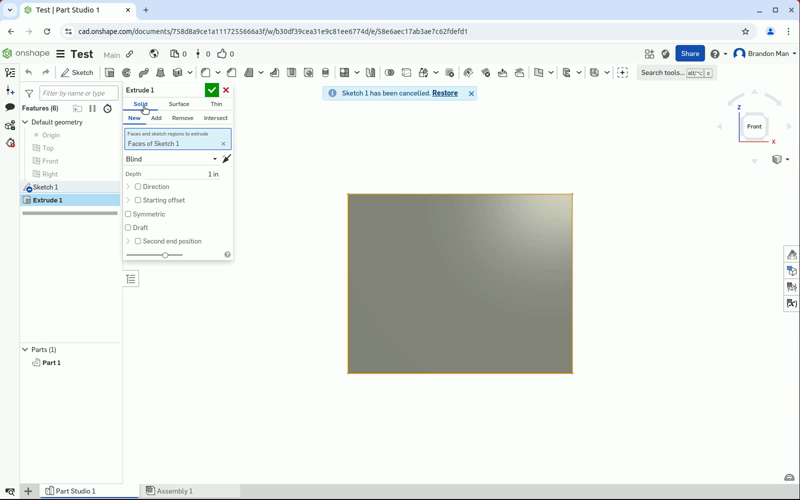
mouse_move(137, 120)
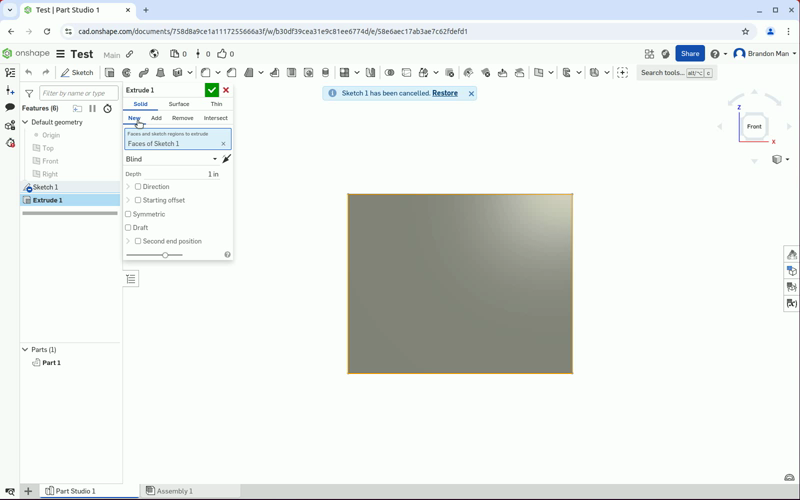
click(137, 120)
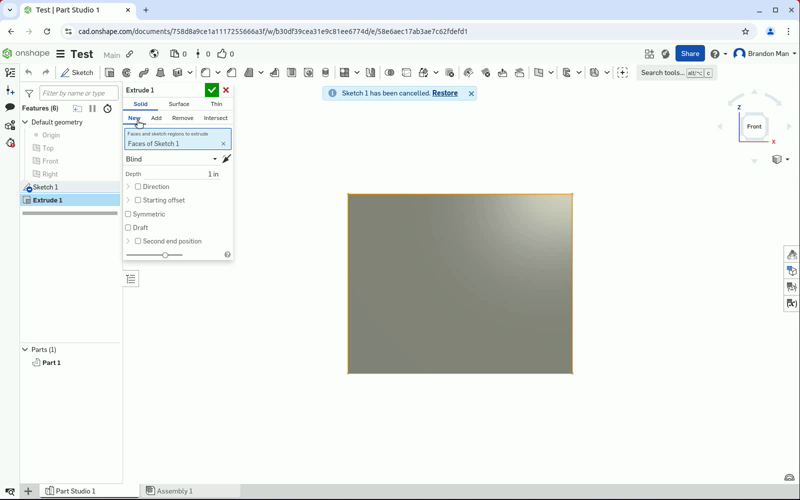
key(tab, 4)
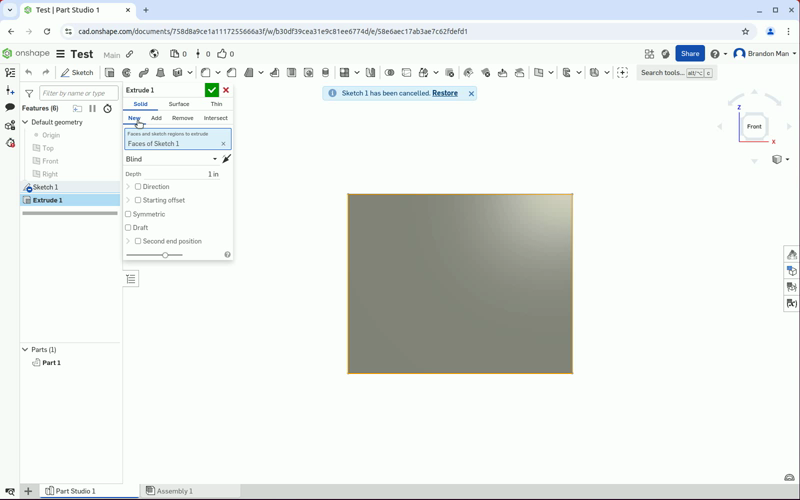
text(0.722)
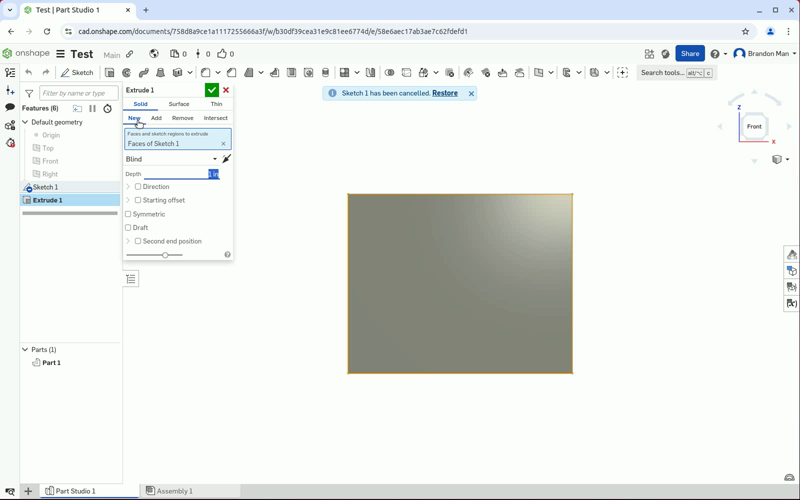
key(enter)
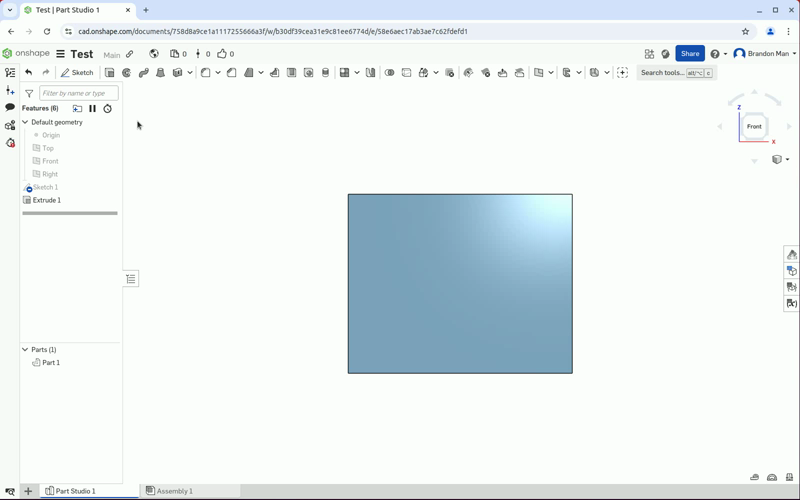
key(shift+h)
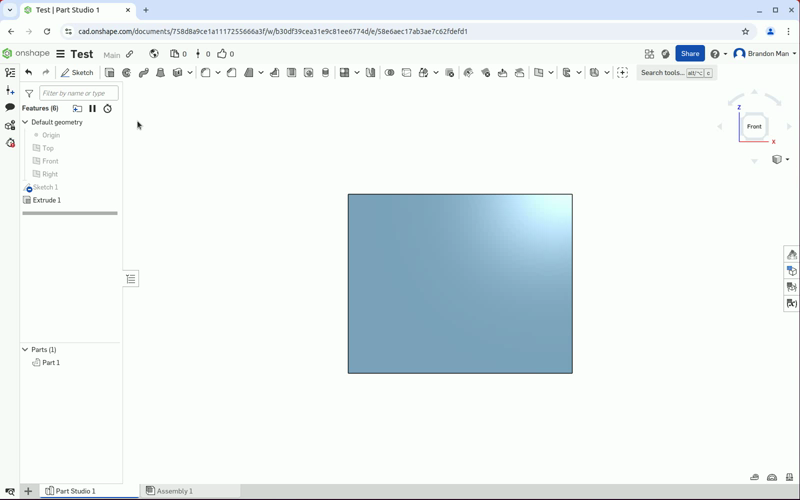
key(shift+h)
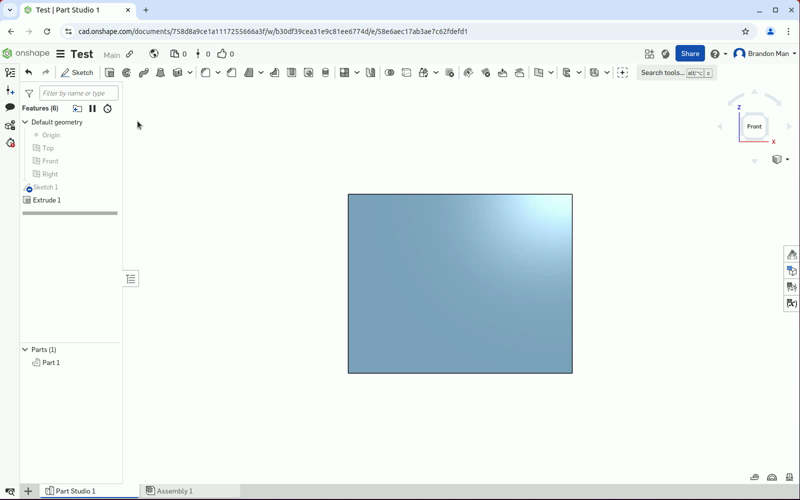
mouse_move(73, 189)
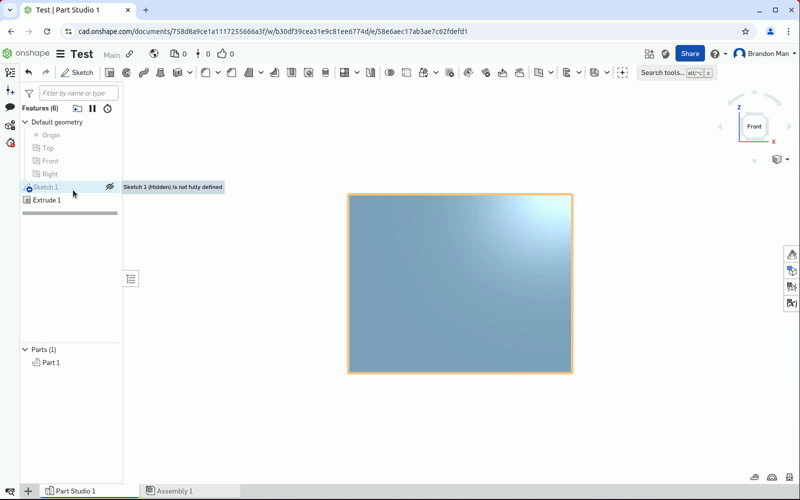
click(73, 189)
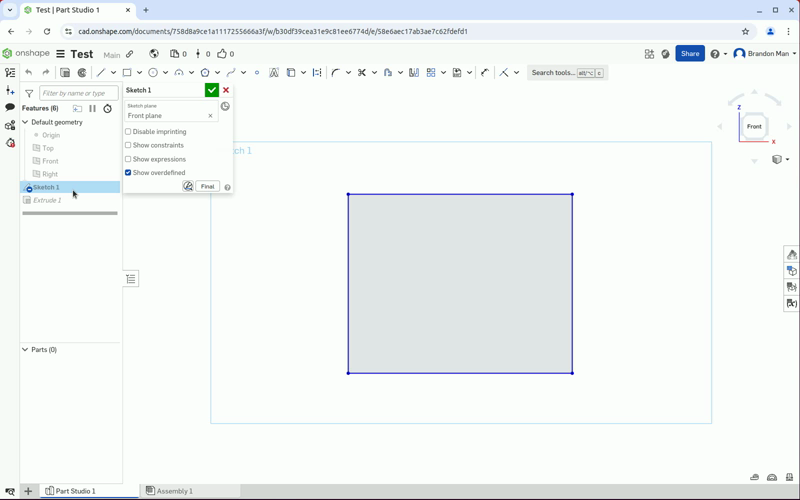
mouse_move(229, 92)
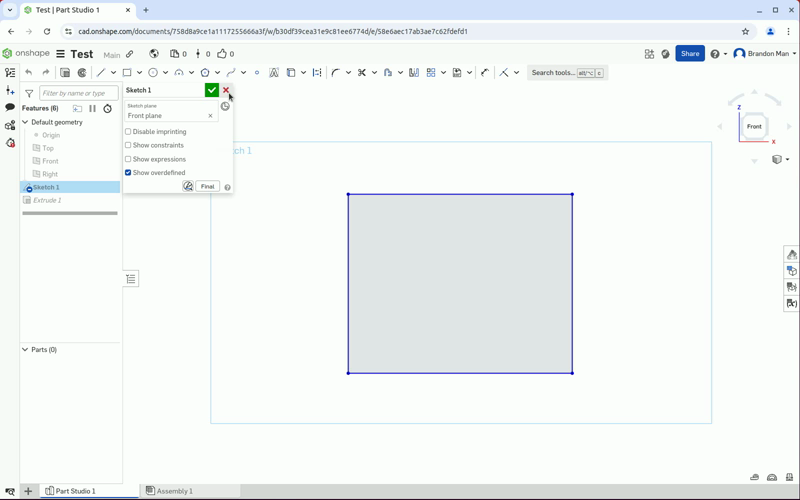
click(229, 92)
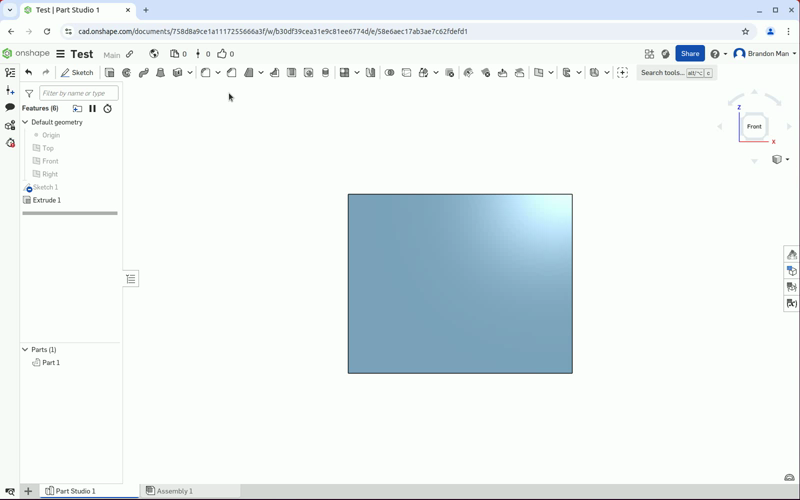
mouse_move(541, 75)
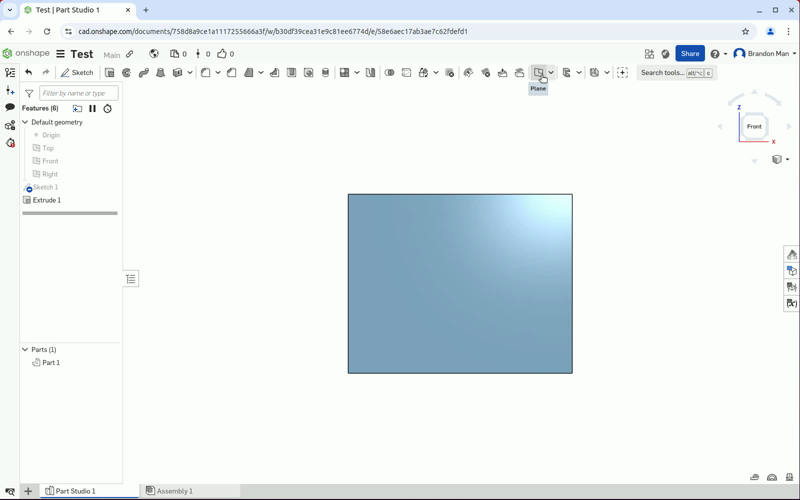
click(541, 75)
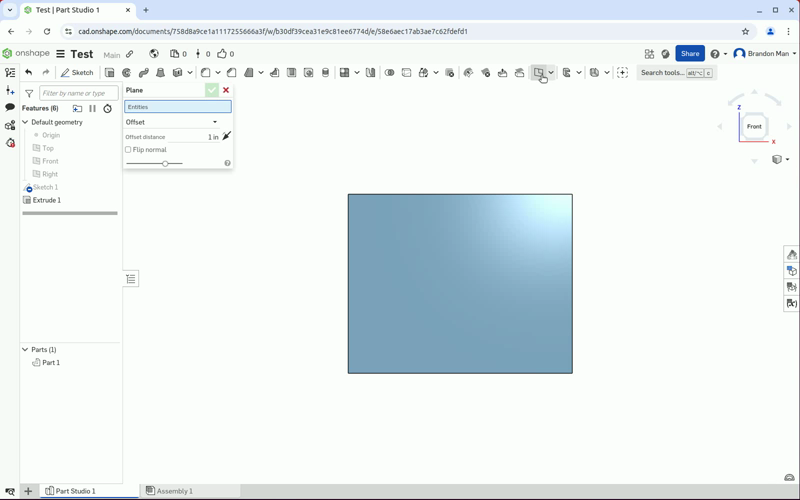
mouse_move(73, 163)
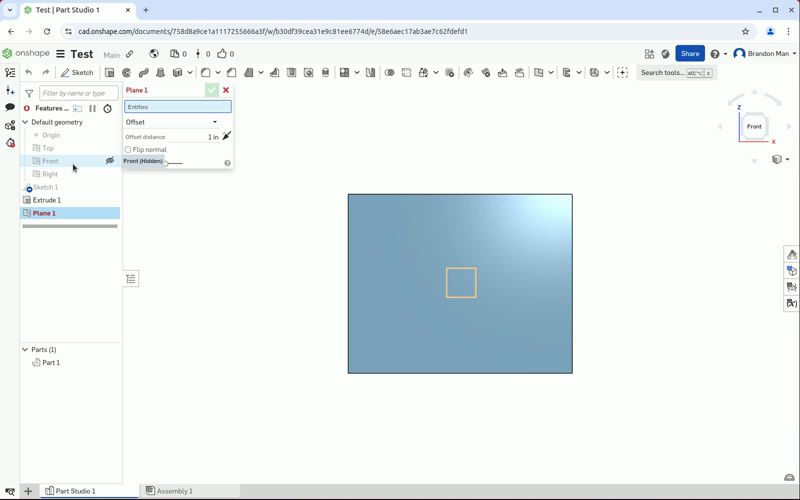
click(73, 163)
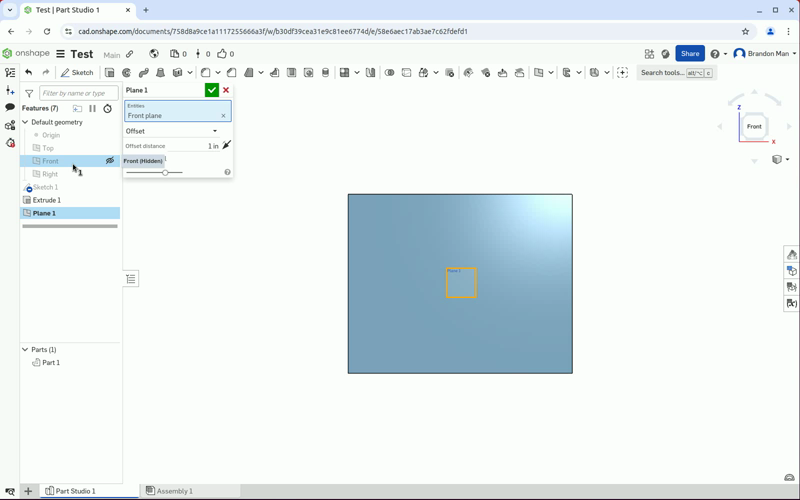
key(tab, 2)
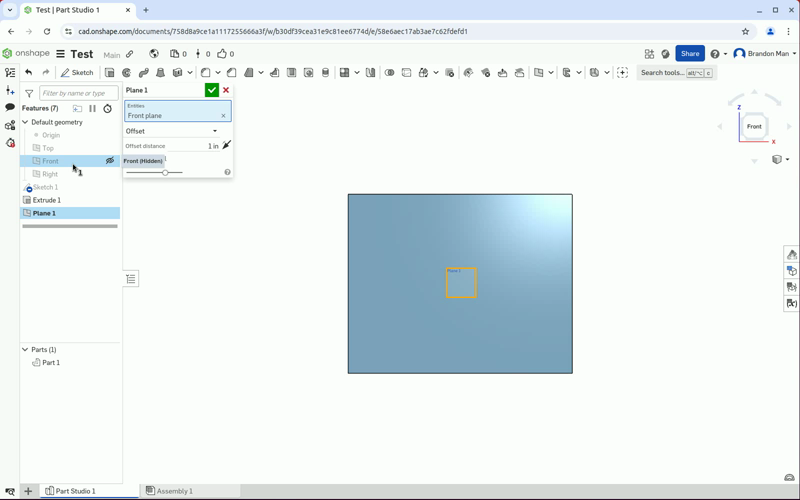
text(0.709)
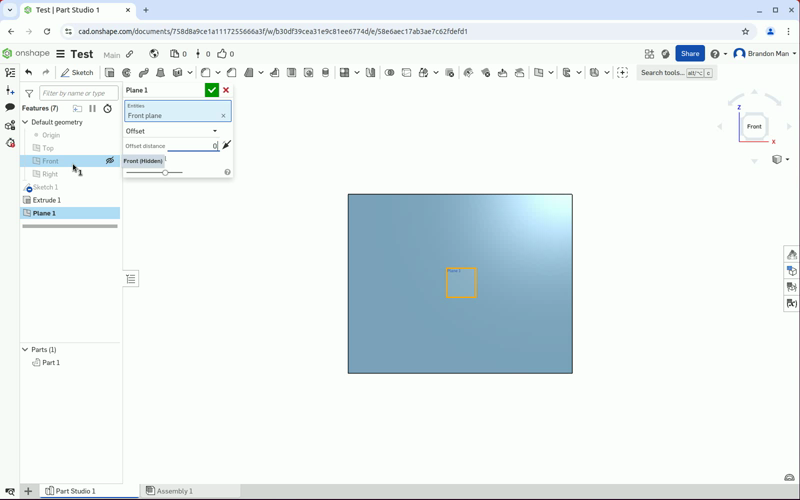
key(enter, 2)
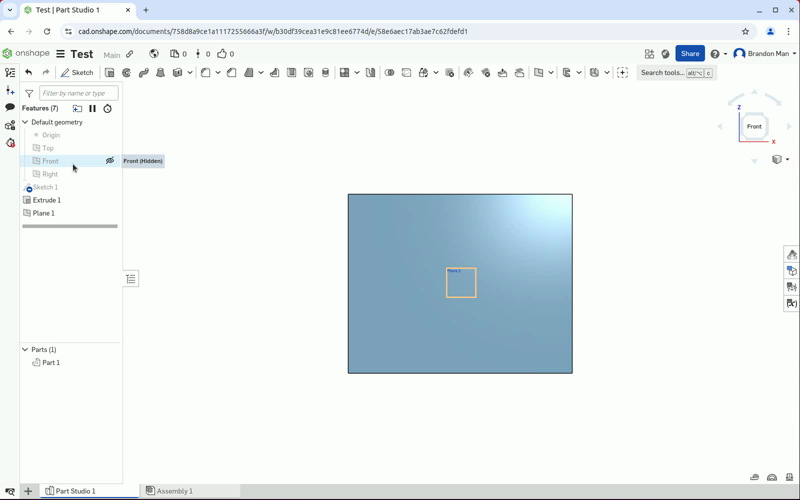
key(shift+s)
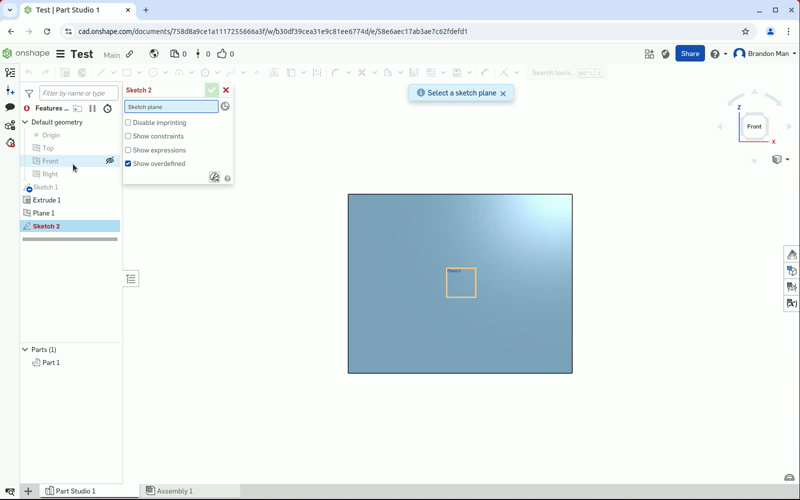
mouse_move(73, 215)
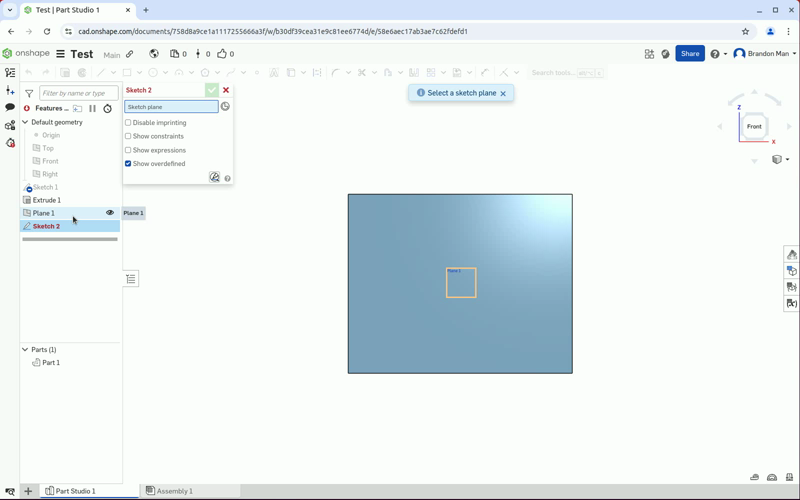
click(73, 215)
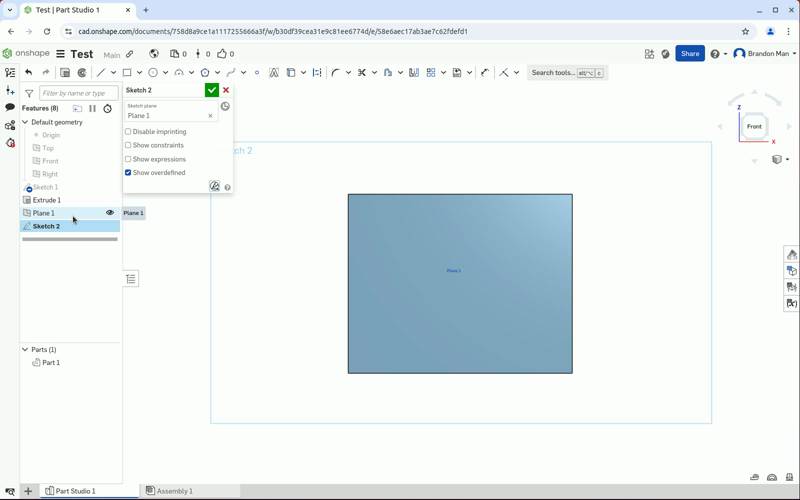
mouse_move(73, 352)
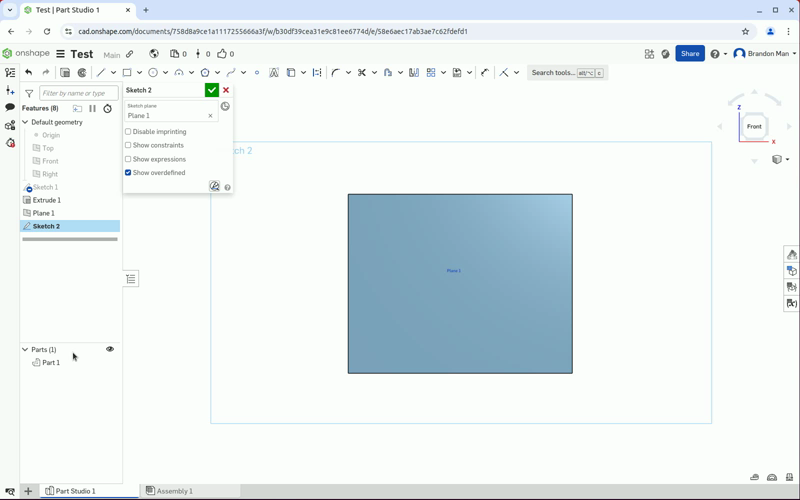
key(y)
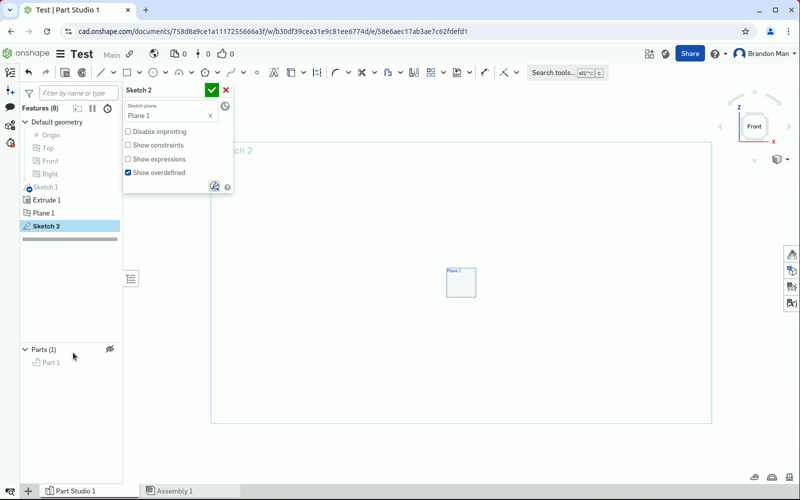
key(l)
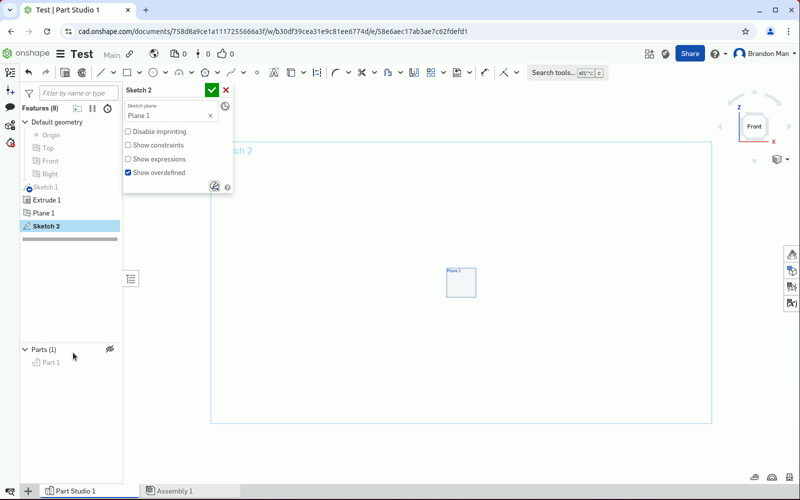
key_down(shift)
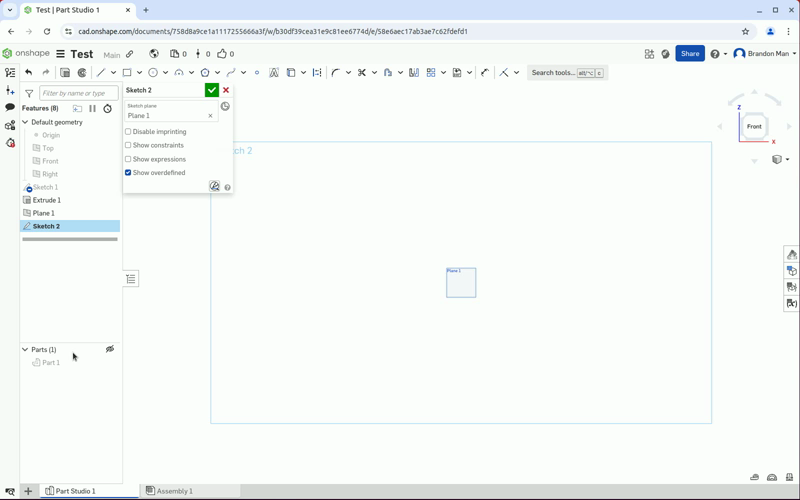
mouse_move(351, 366)
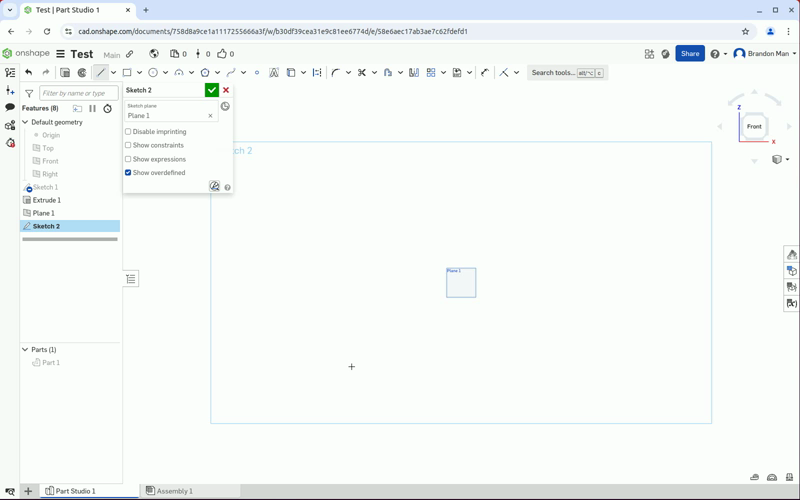
click(351, 366)
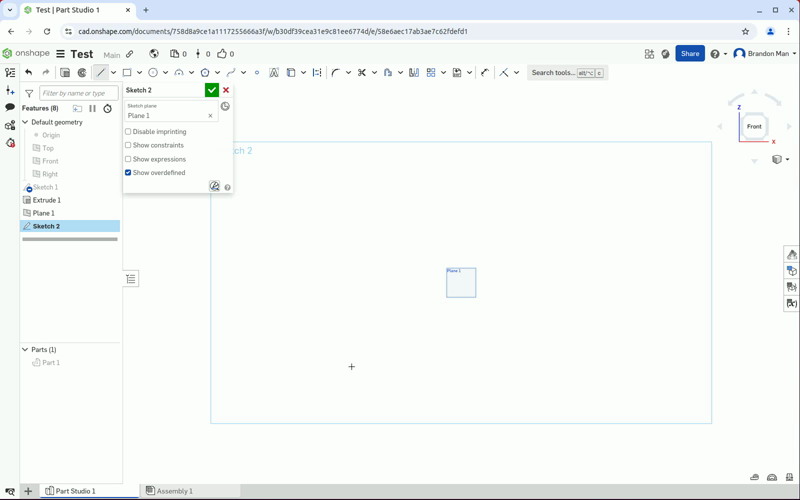
key_up(shift)
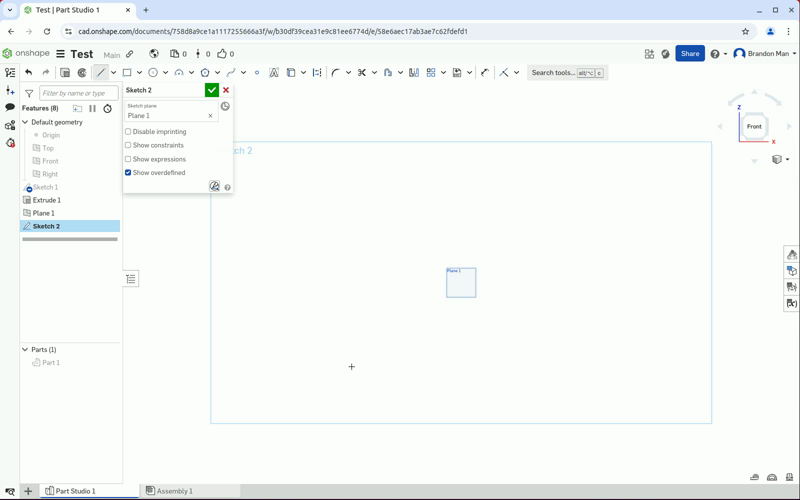
key_down(shift)
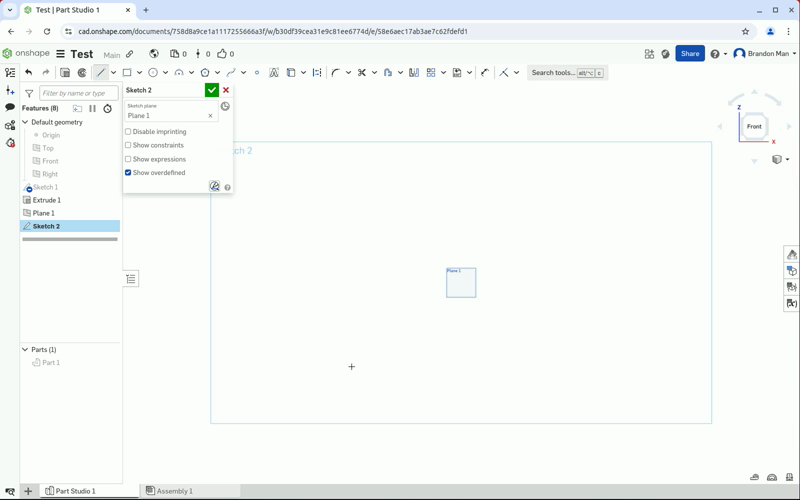
mouse_move(567, 366)
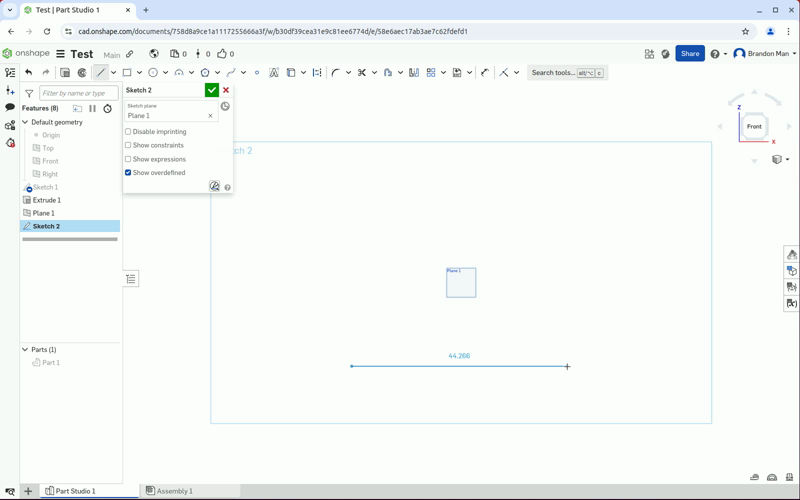
click(567, 366)
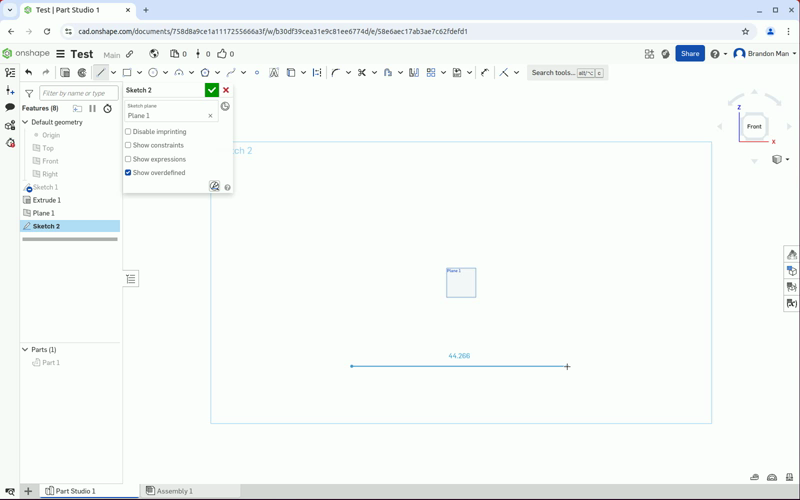
key_up(shift)
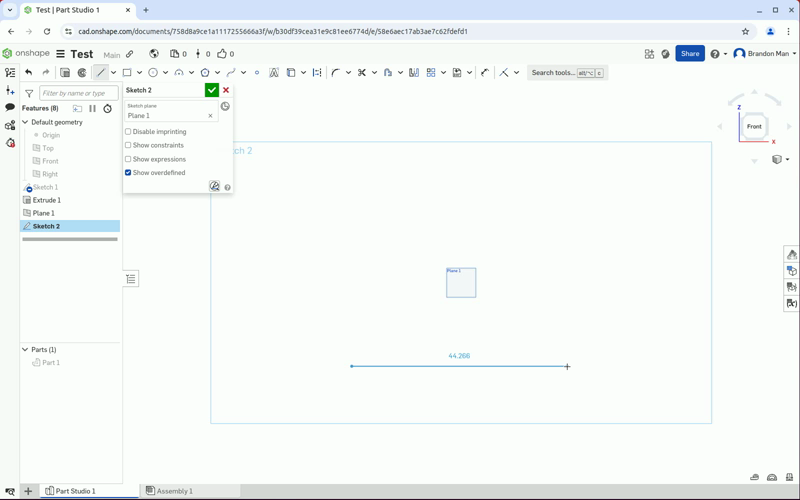
key_down(shift)
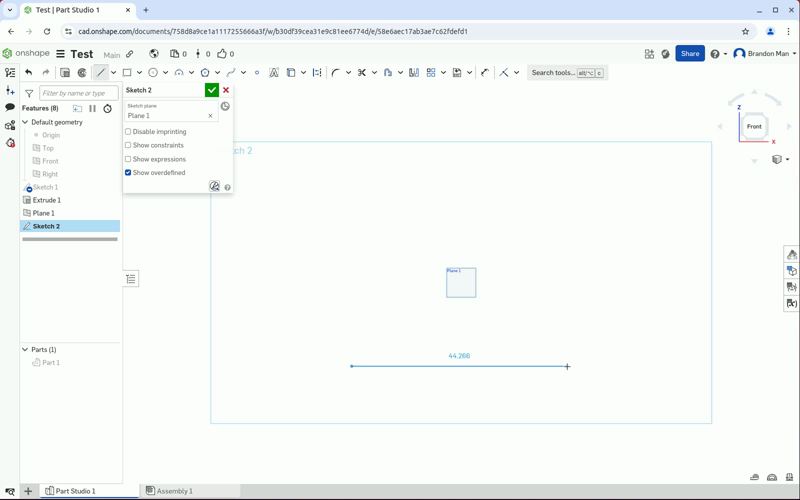
mouse_move(567, 198)
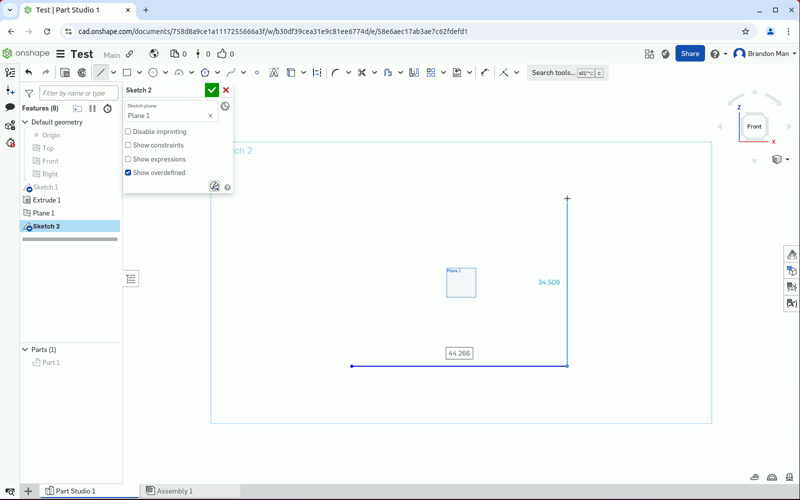
click(567, 198)
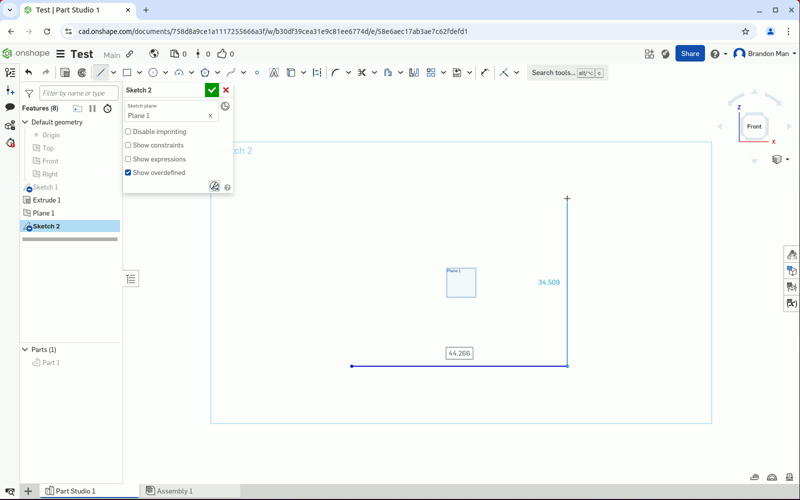
key_up(shift)
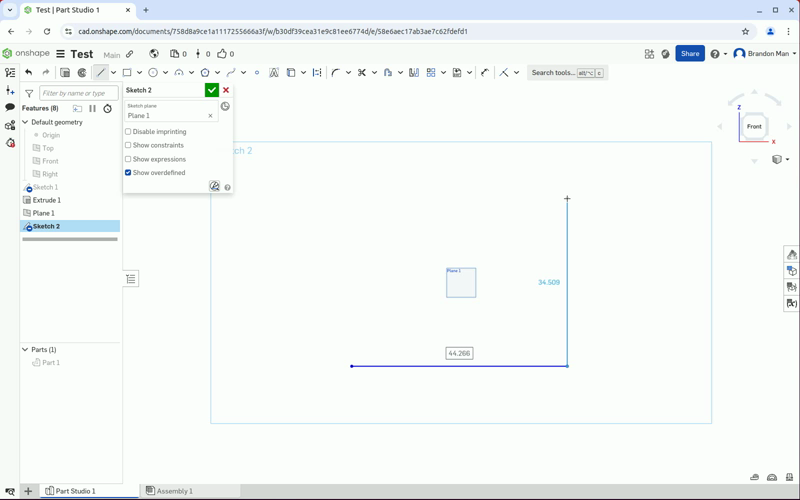
key_down(shift)
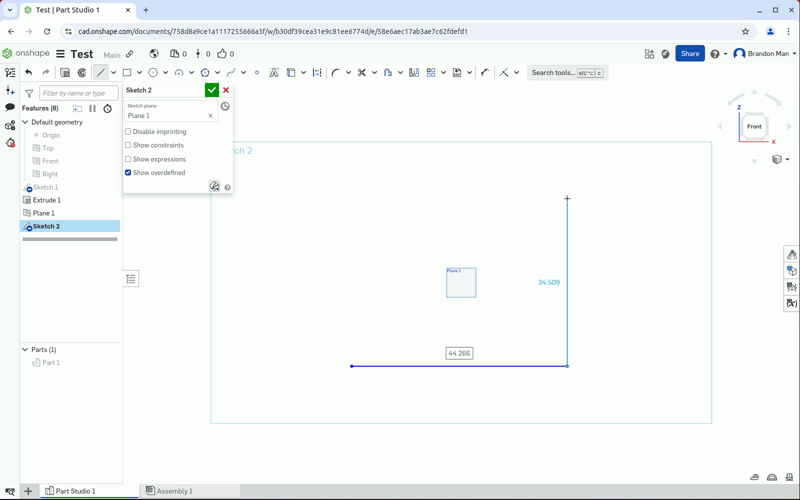
mouse_move(351, 198)
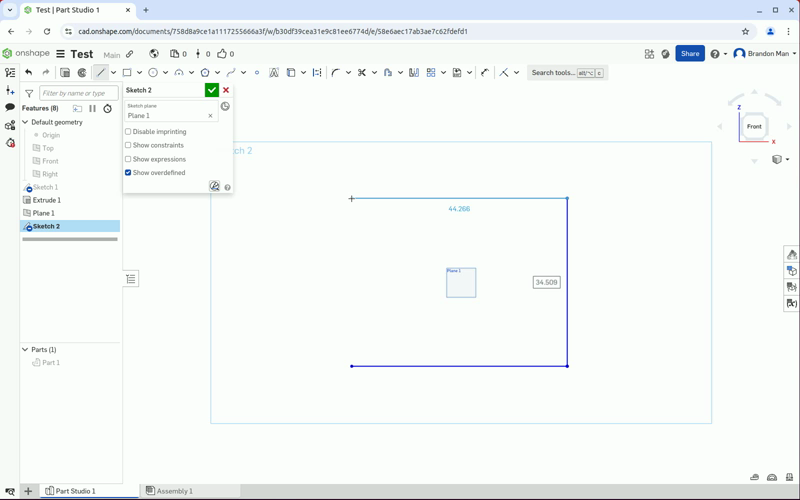
click(351, 198)
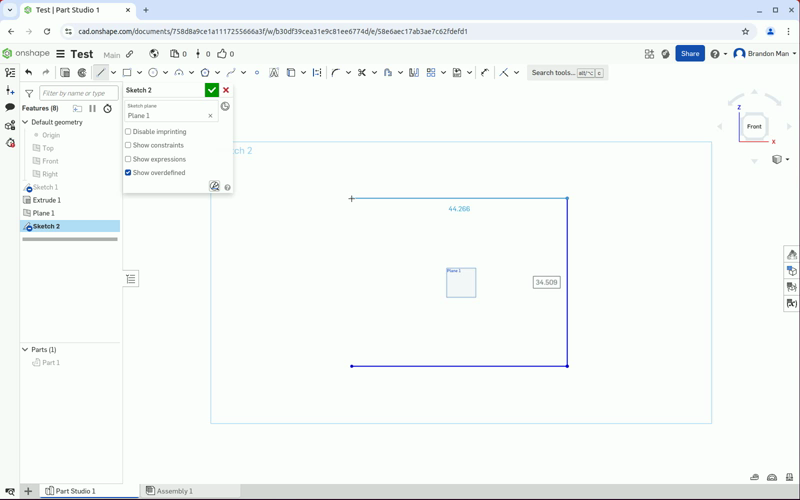
key_up(shift)
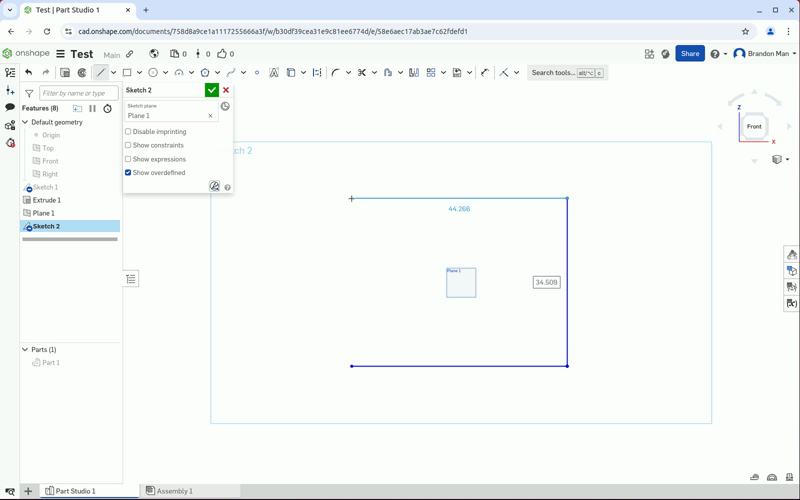
key_down(shift)
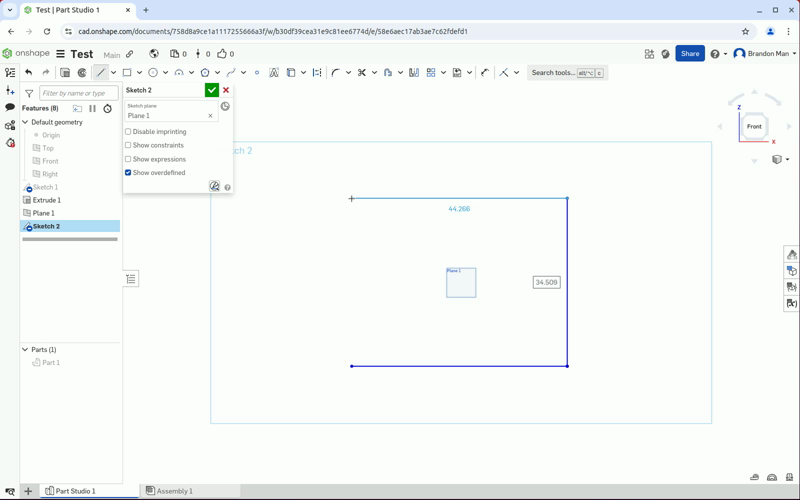
mouse_move(351, 366)
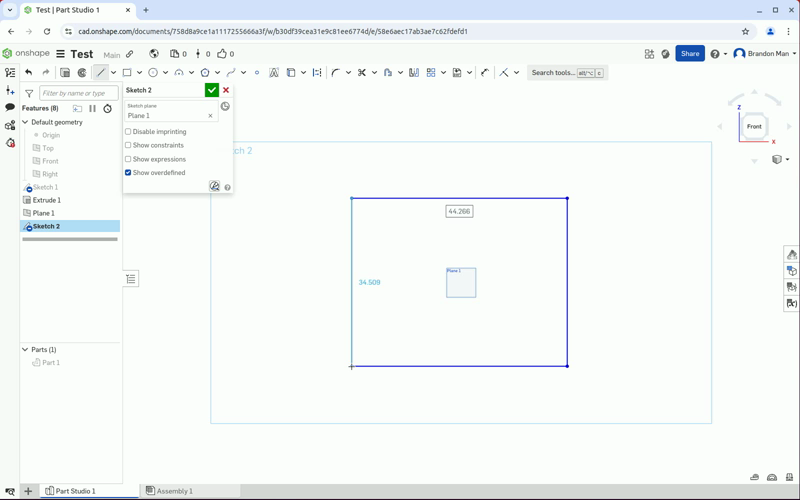
key_up(shift)
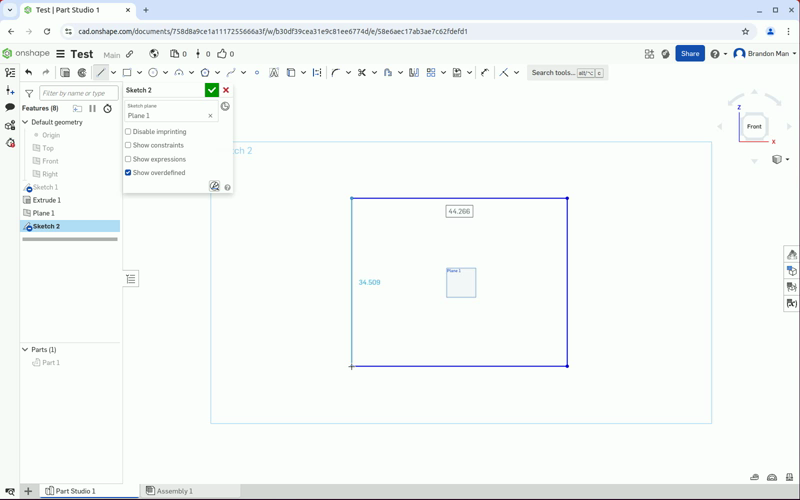
click(351, 366)
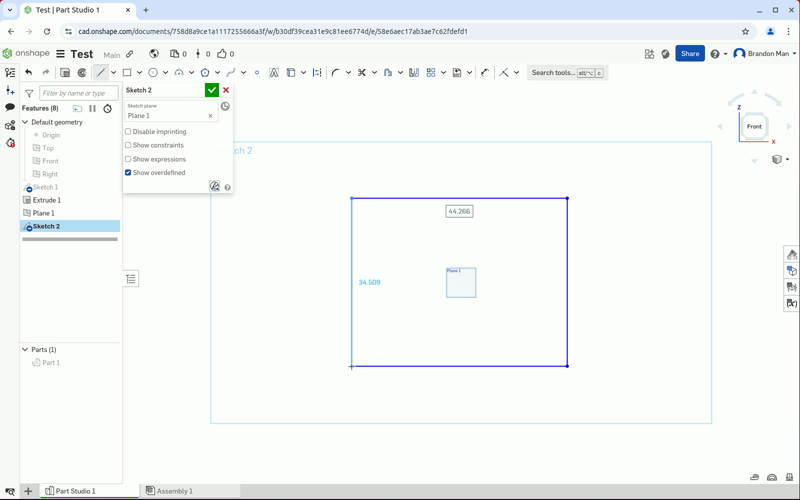
key(esc)
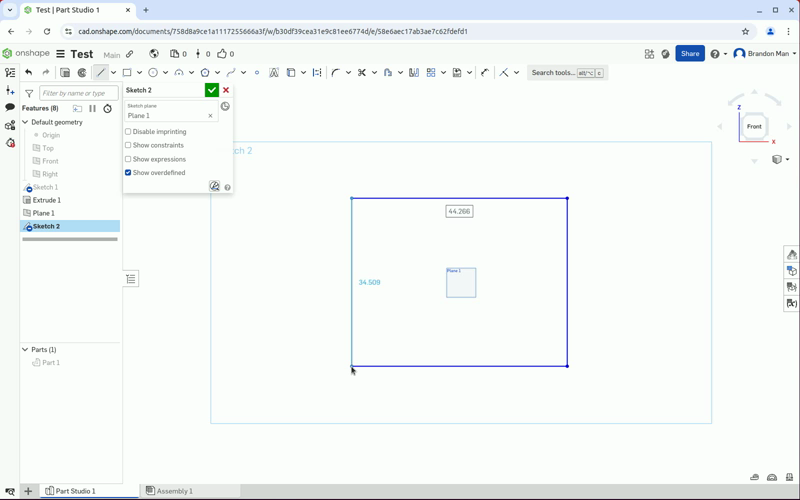
mouse_move(404, 302)
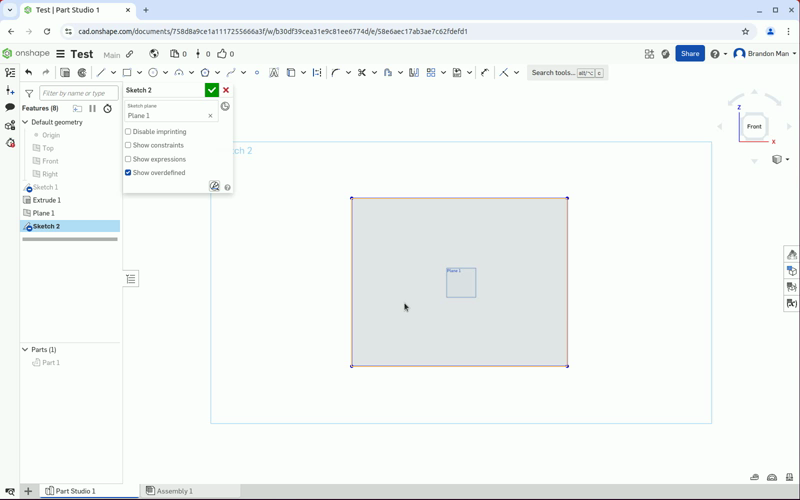
click(404, 302)
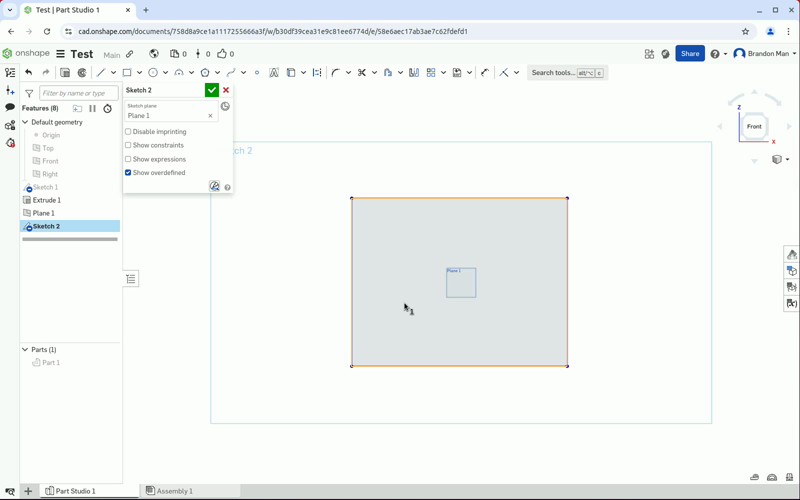
mouse_move(73, 352)
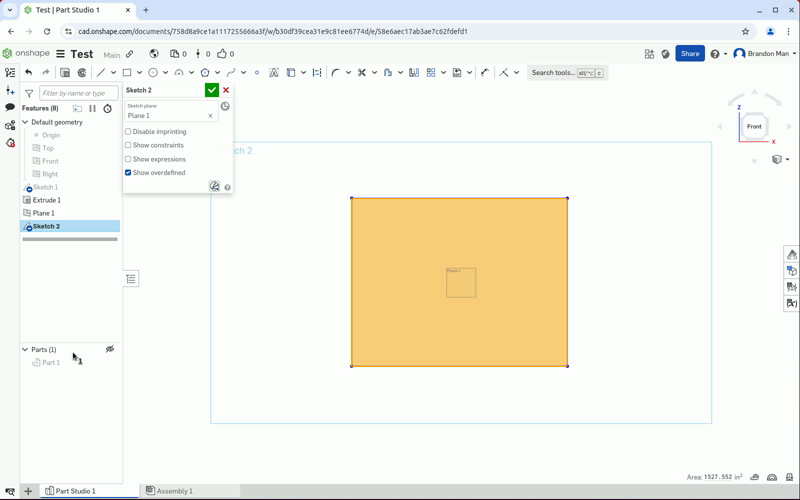
key(shift+y)
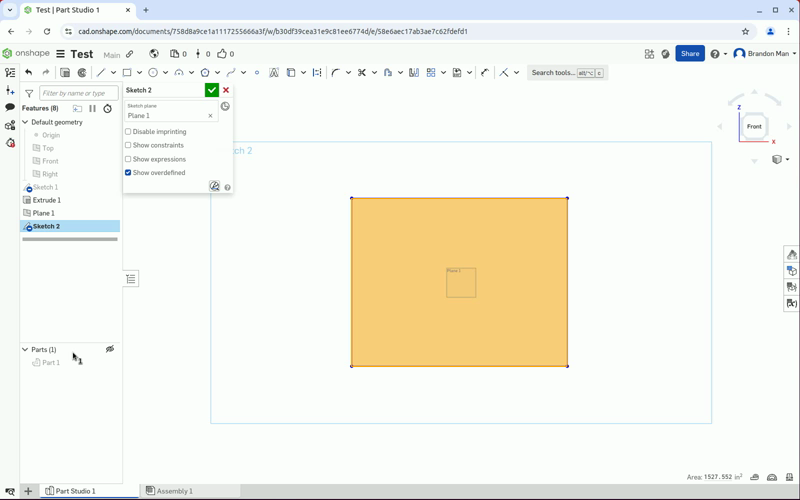
key(shift+e)
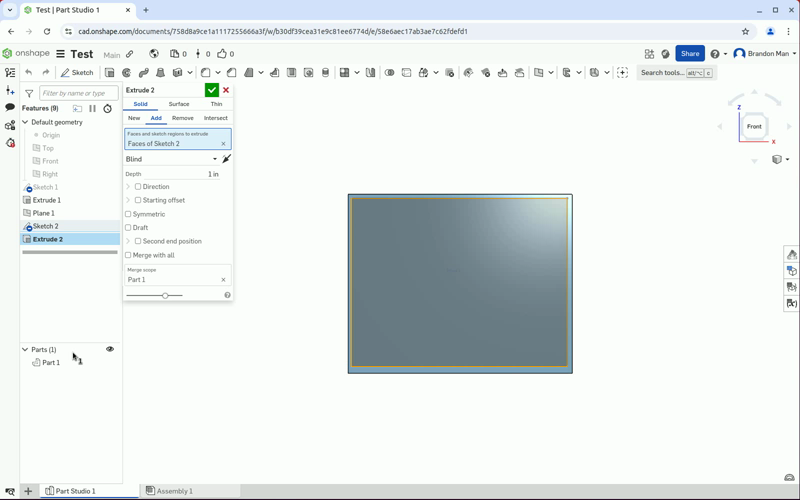
mouse_move(143, 106)
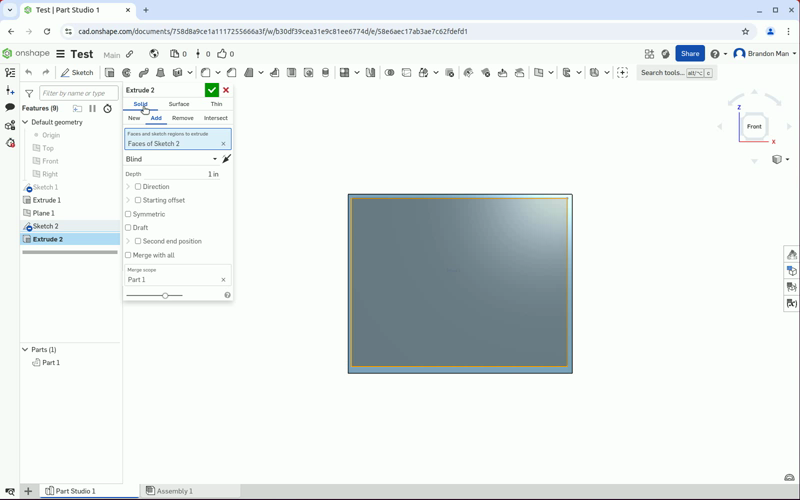
click(143, 106)
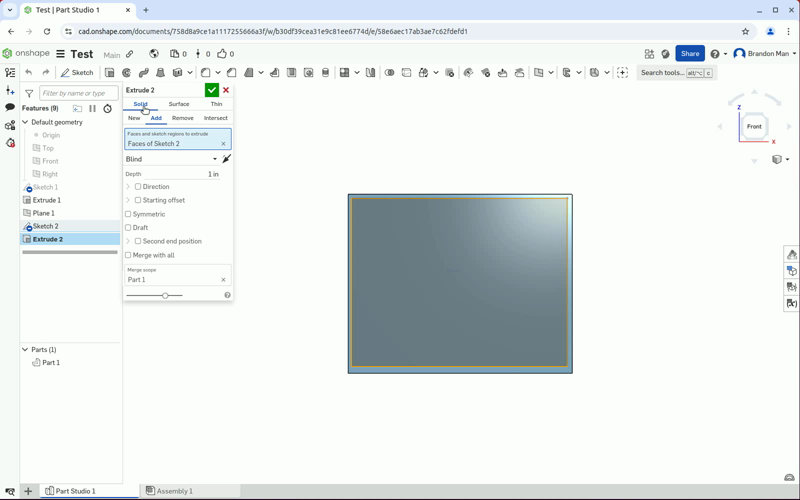
mouse_move(137, 120)
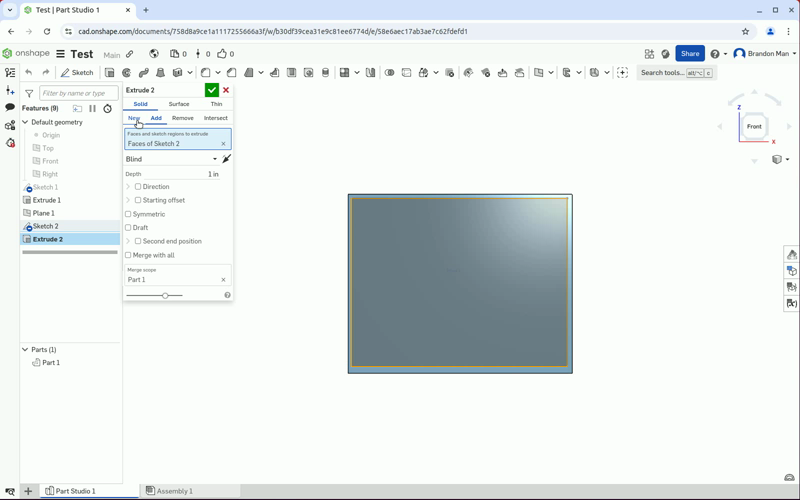
click(137, 120)
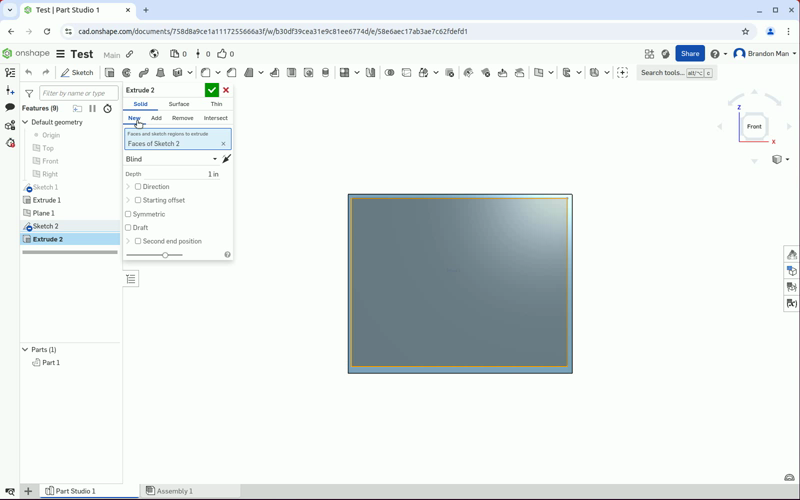
key(tab, 4)
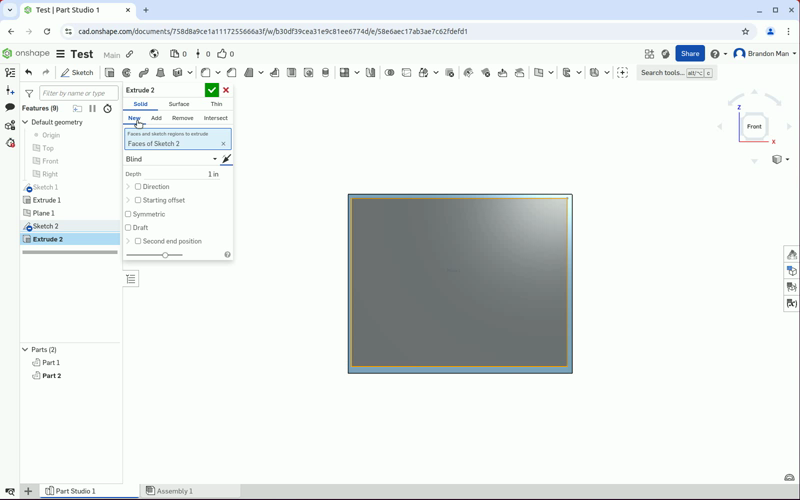
text(0.722)
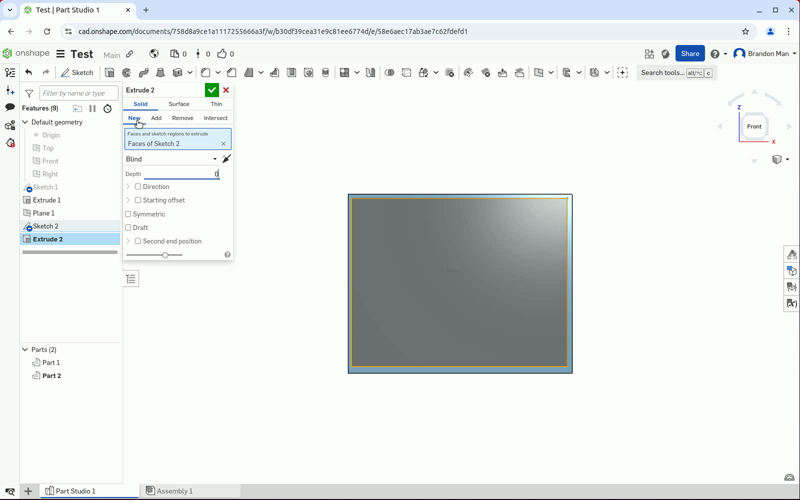
key(enter)
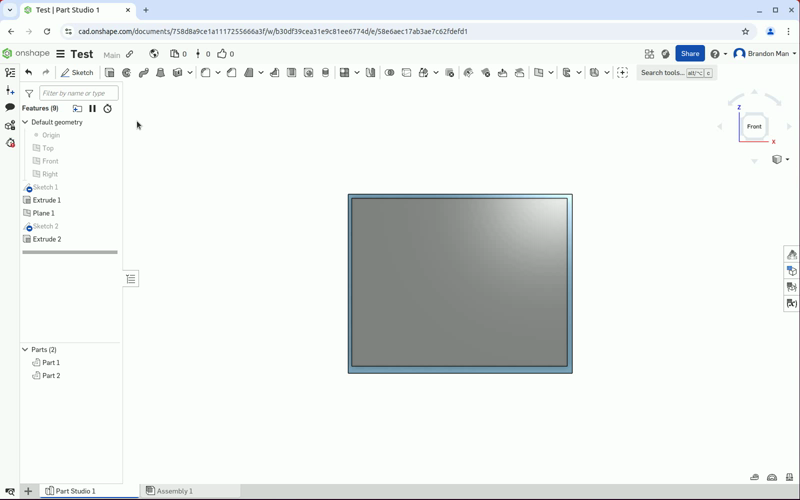
key(shift+h)
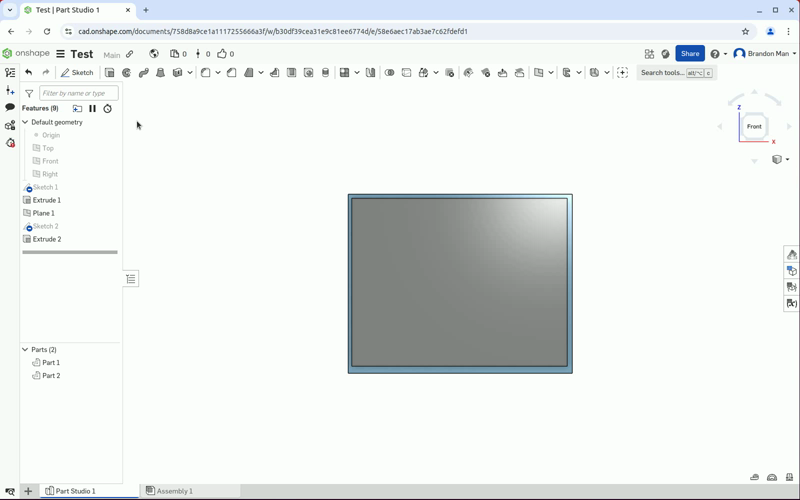
key(shift+h)
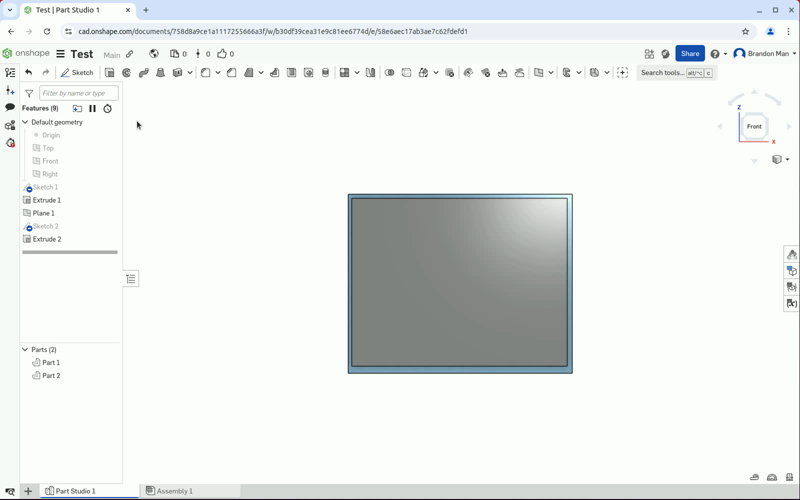
key(shift+7)
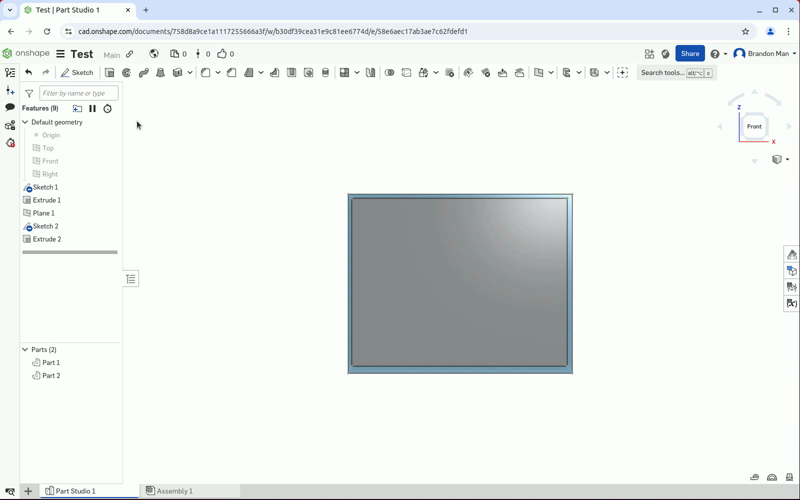
key(left, 2)
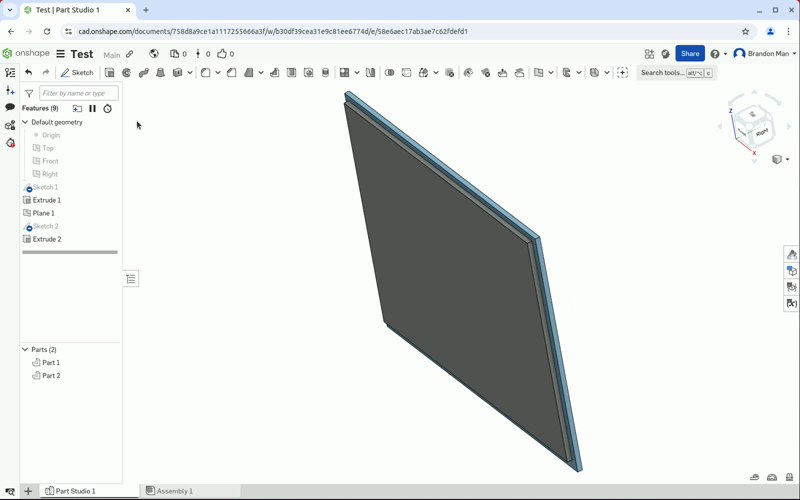
key(down, 2)
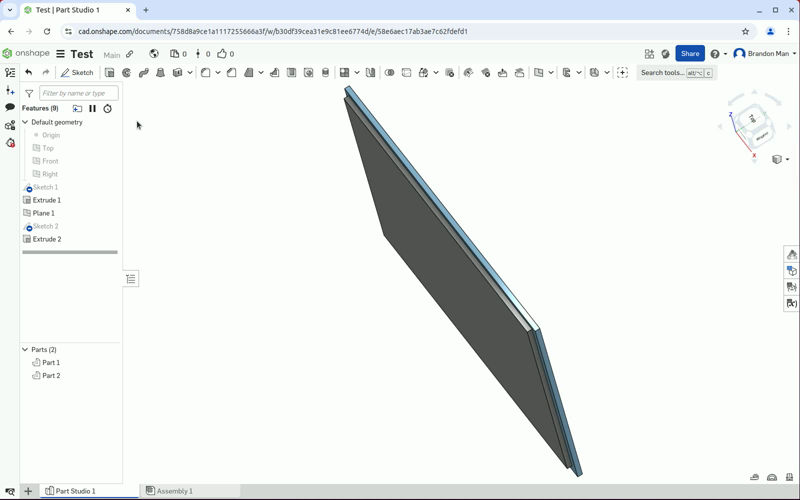
key(up, 2)
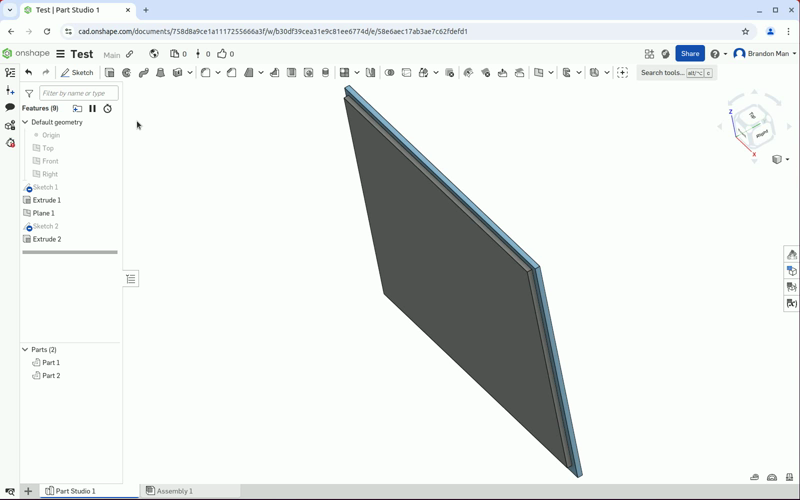
key(right, 2)
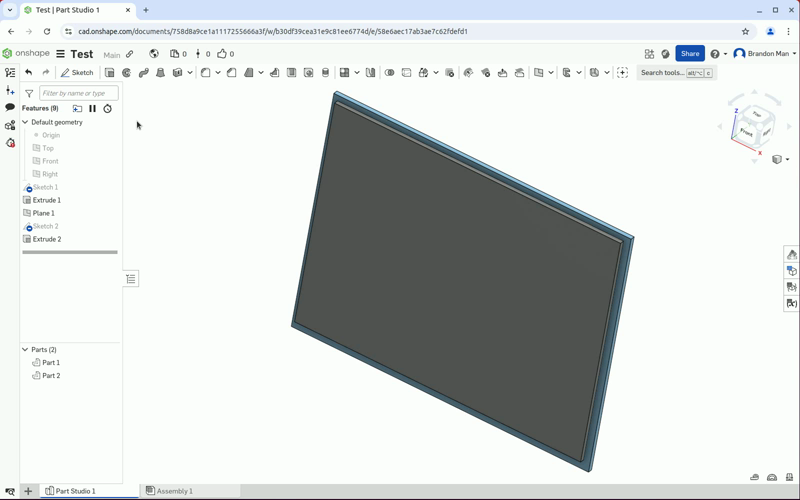
mouse_move(73, 189)
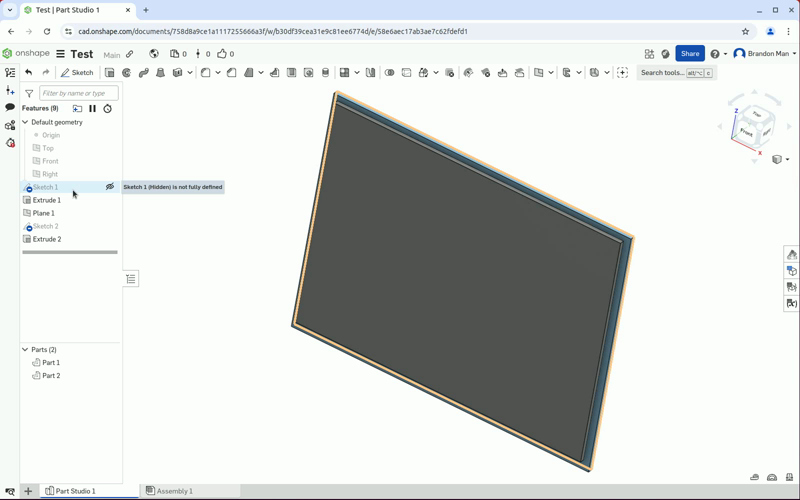
click(73, 189)